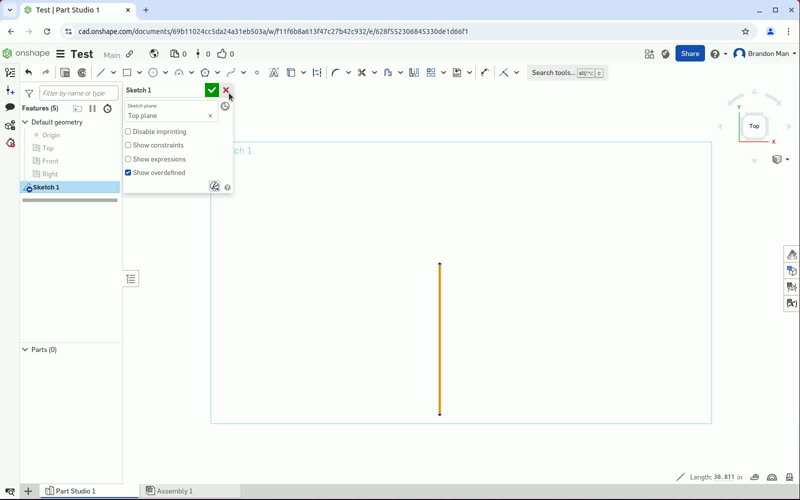
key(shift+h)
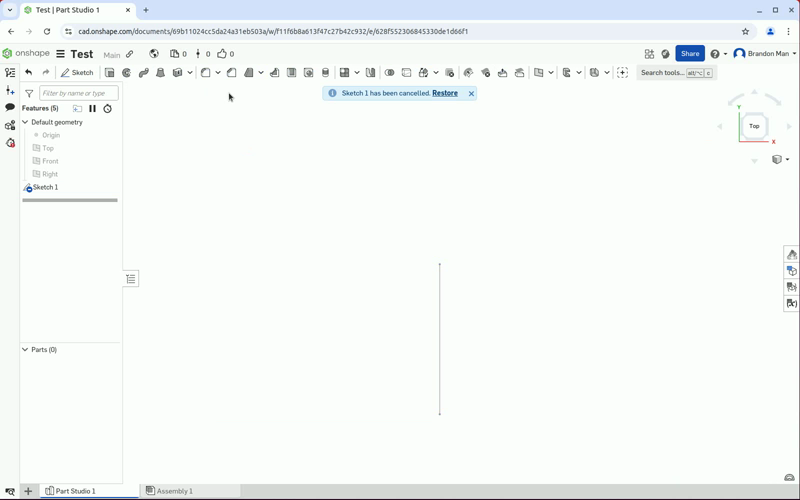
key(shift+s)
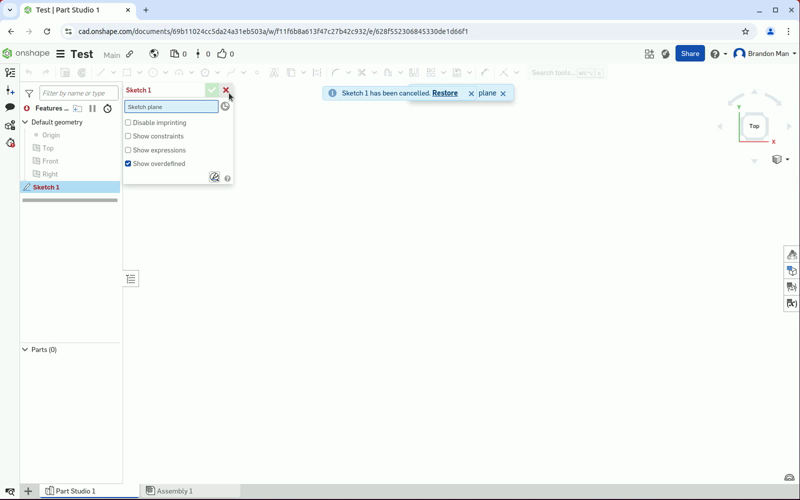
mouse_move(73, 150)
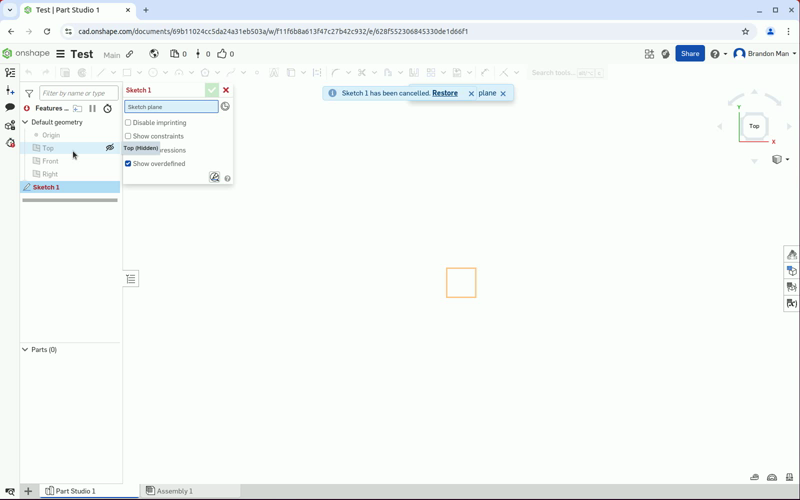
click(73, 150)
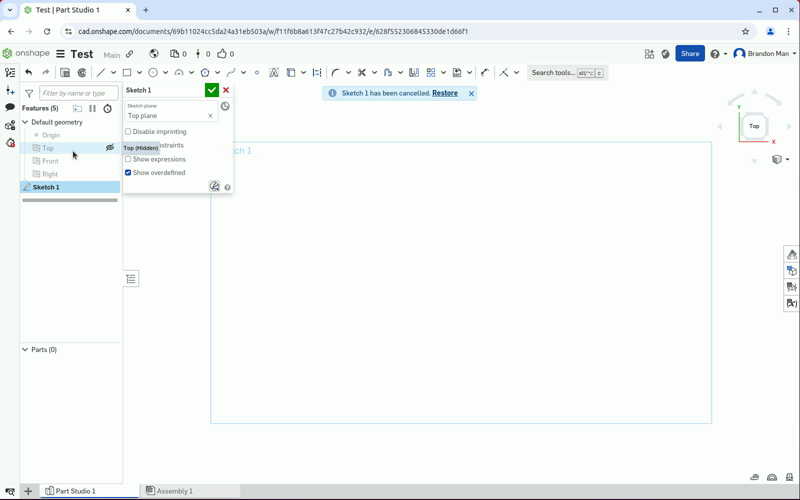
mouse_move(73, 352)
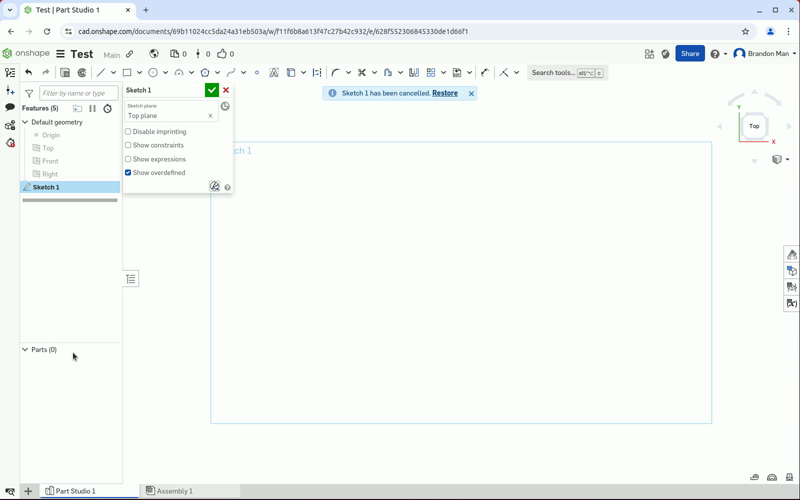
key(y)
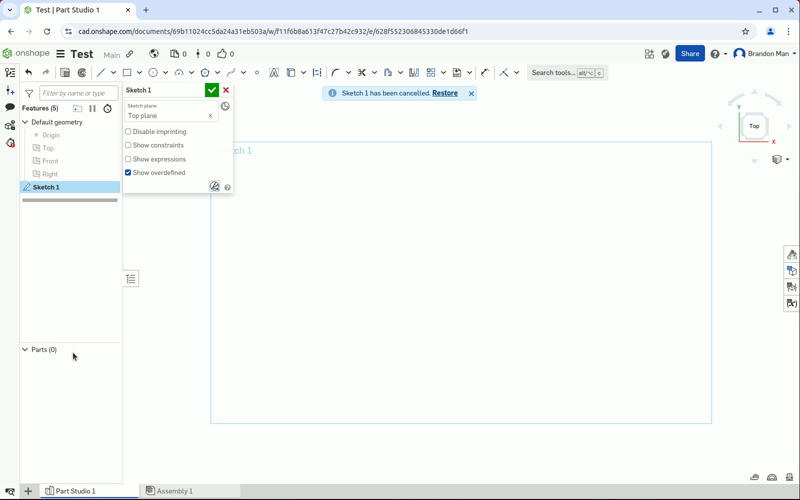
key(c)
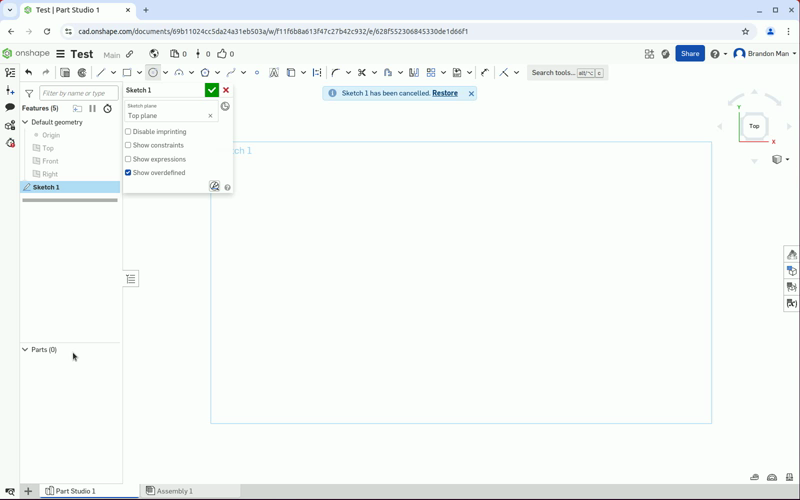
key_down(shift)
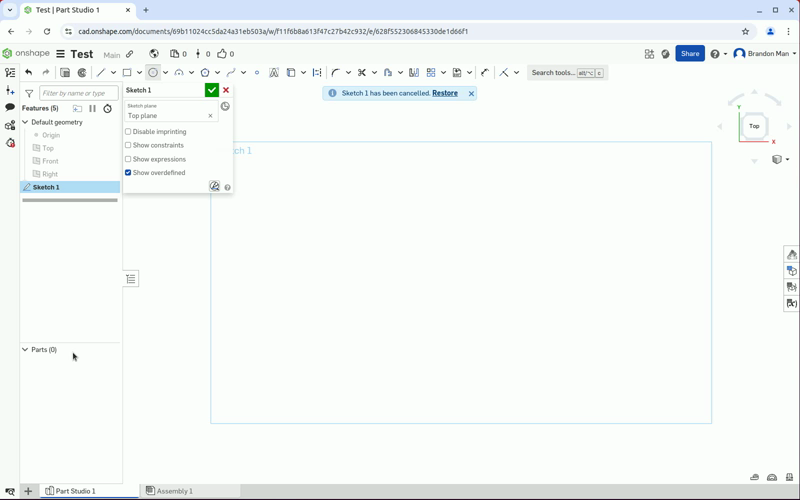
mouse_move(461, 282)
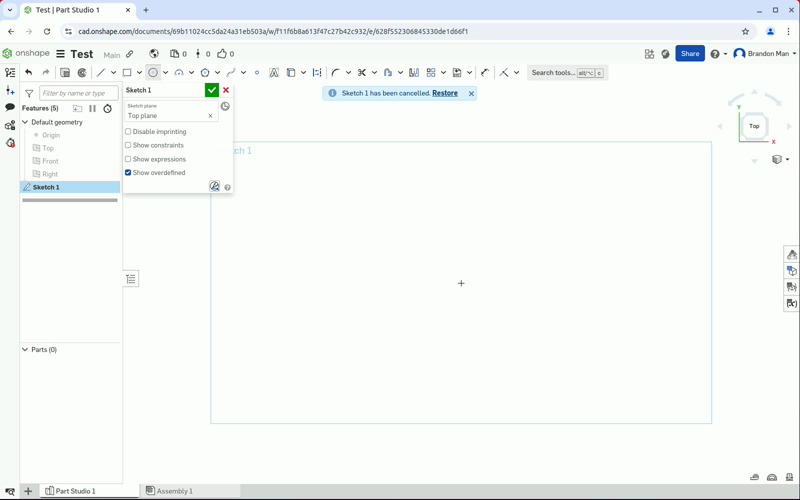
click(461, 282)
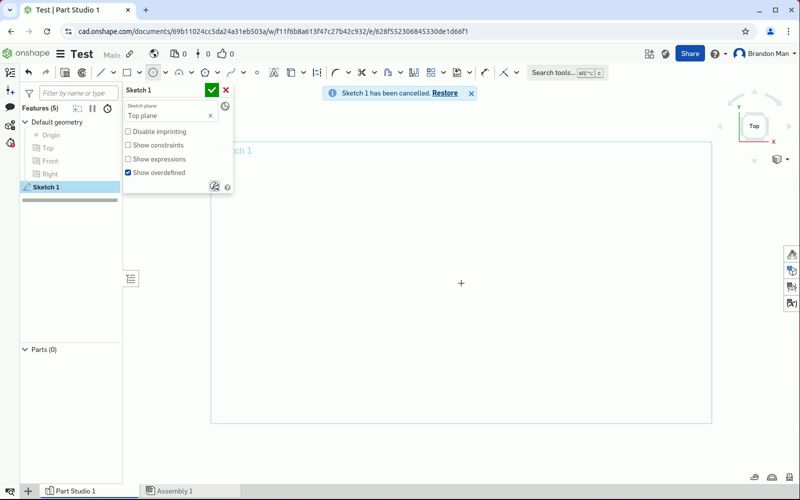
key_up(shift)
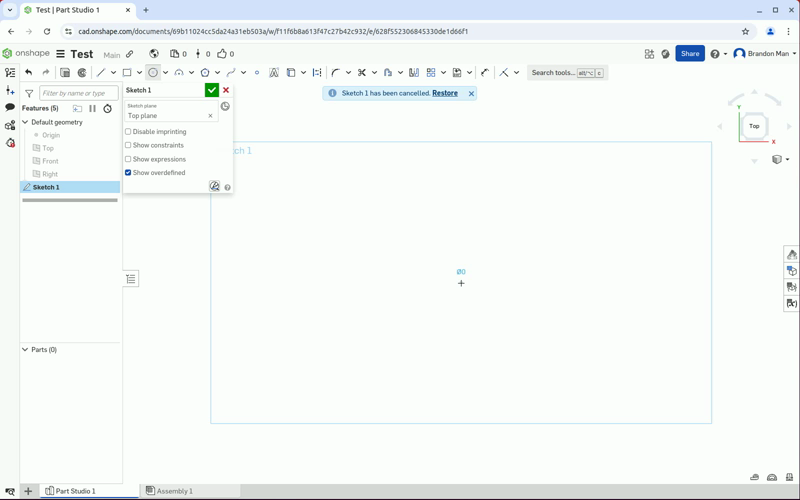
mouse_move(574, 282)
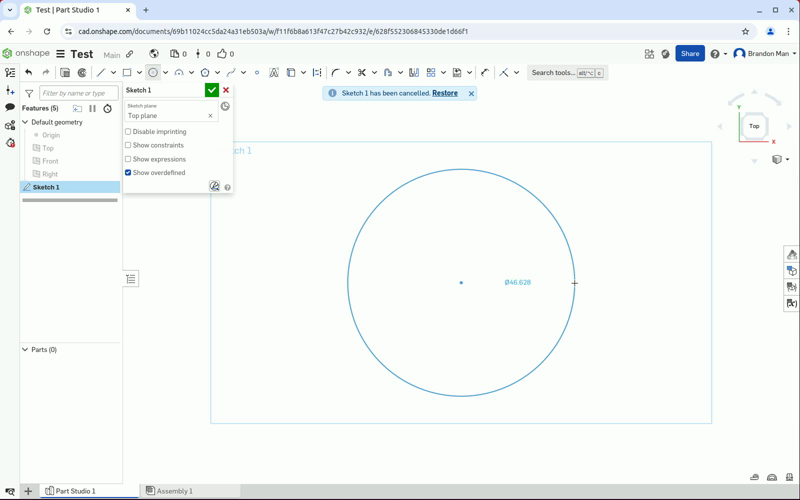
click(574, 282)
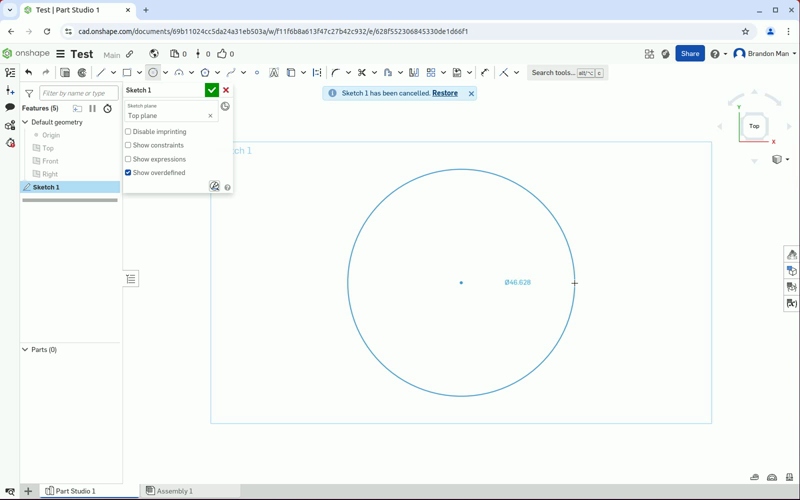
key(esc)
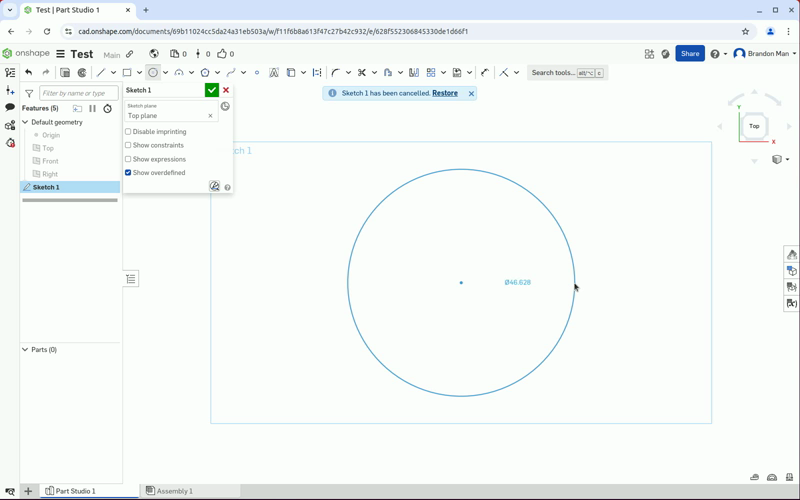
key(c)
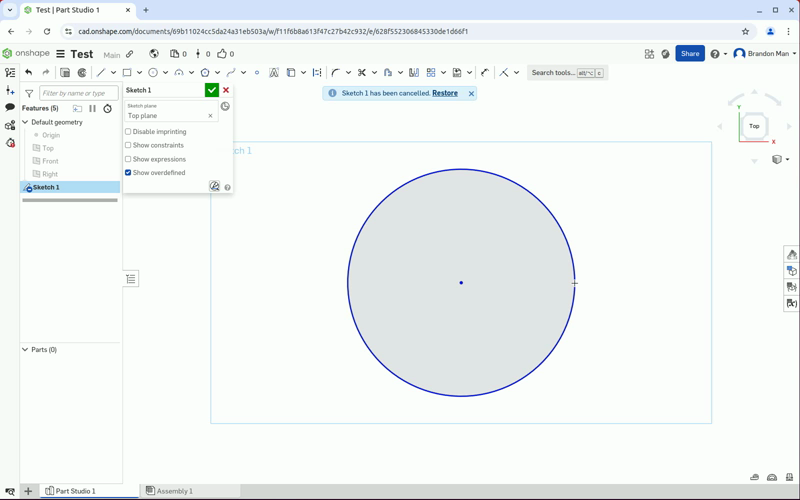
key_down(shift)
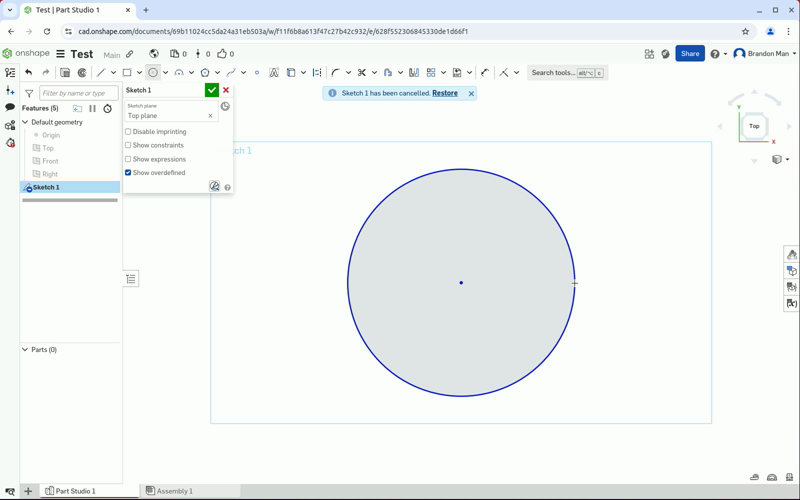
mouse_move(461, 282)
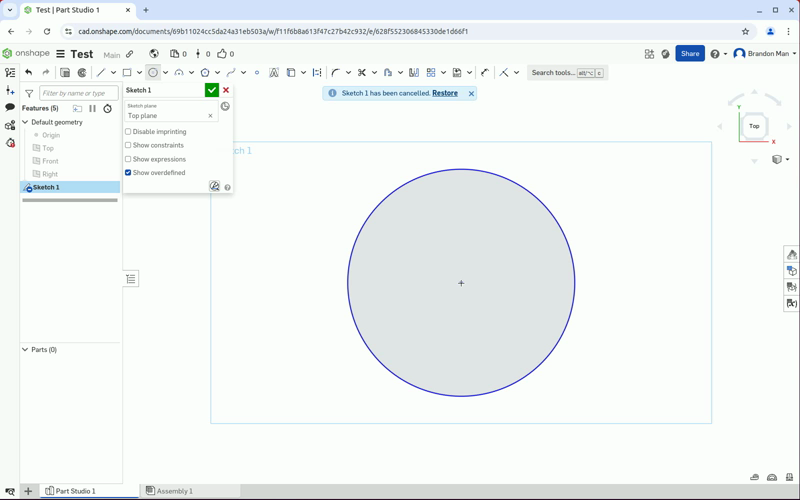
click(461, 282)
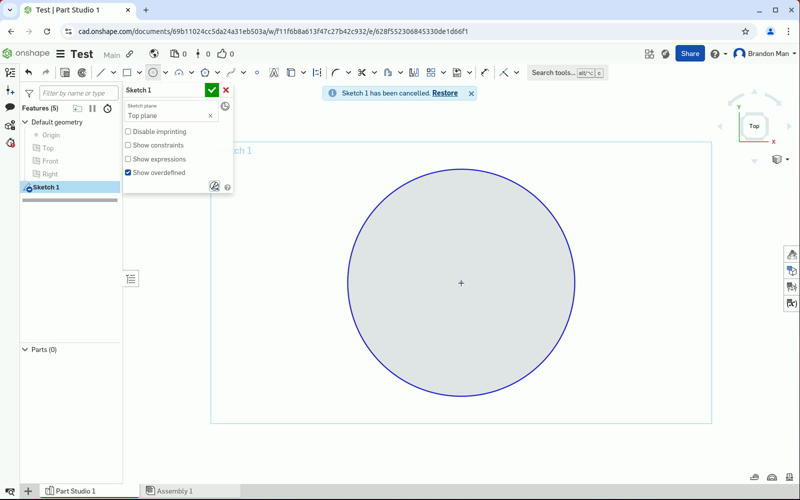
key_up(shift)
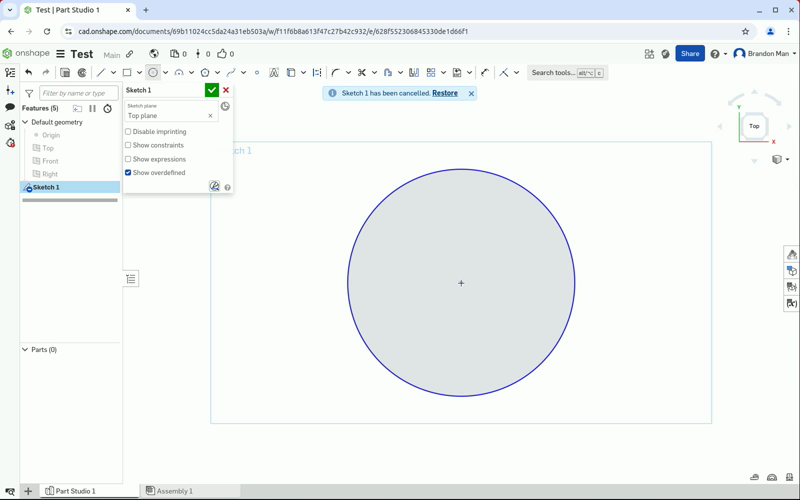
mouse_move(506, 282)
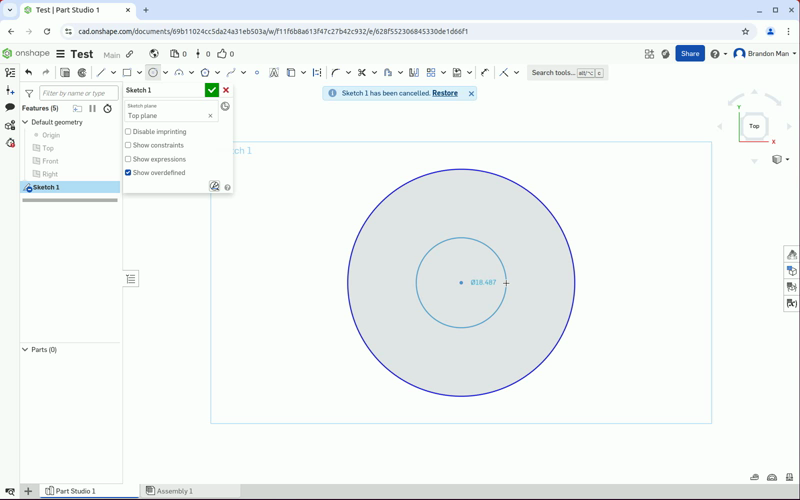
click(506, 282)
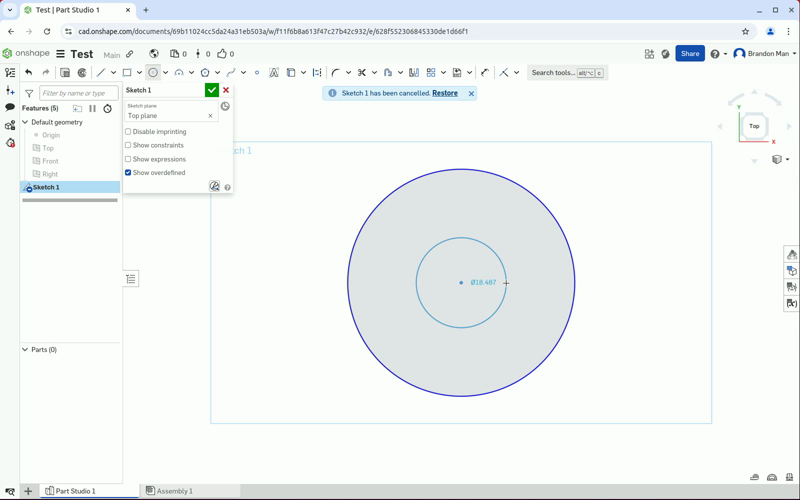
key(esc)
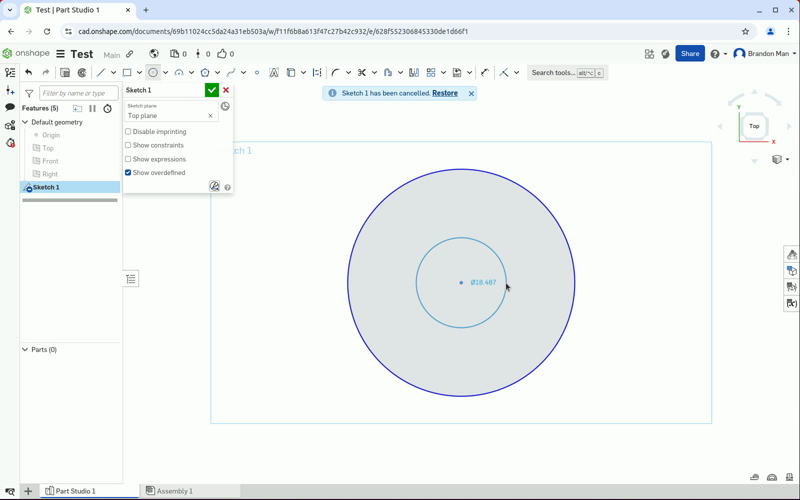
mouse_move(532, 321)
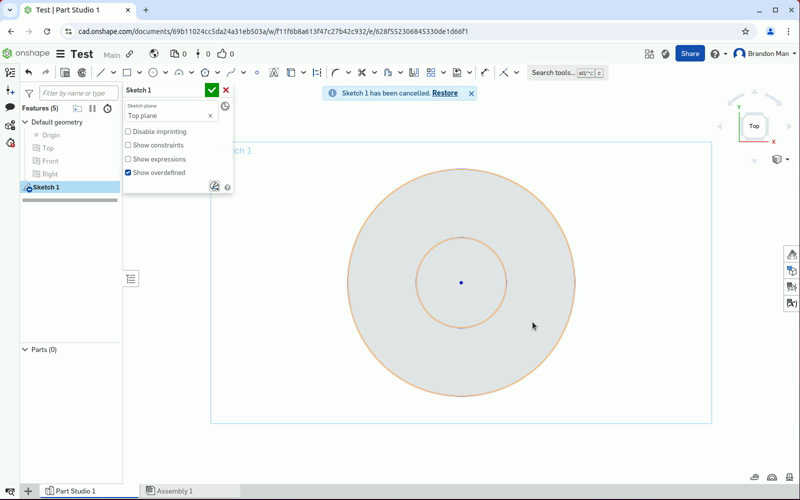
click(532, 321)
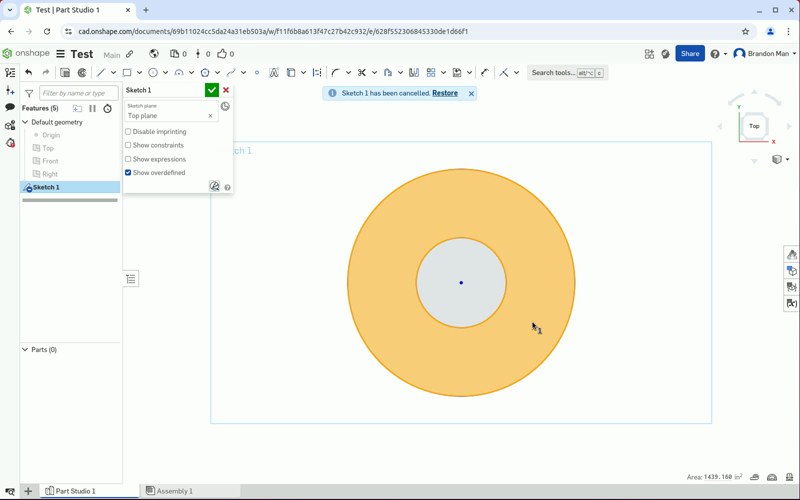
mouse_move(73, 352)
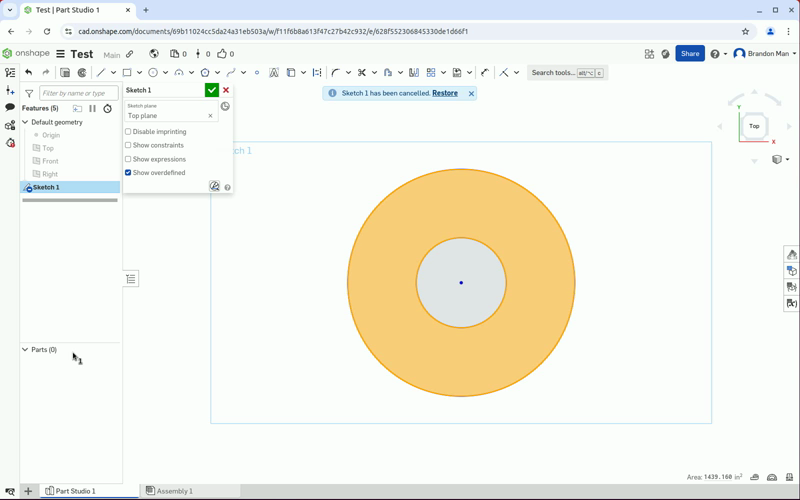
key(shift+y)
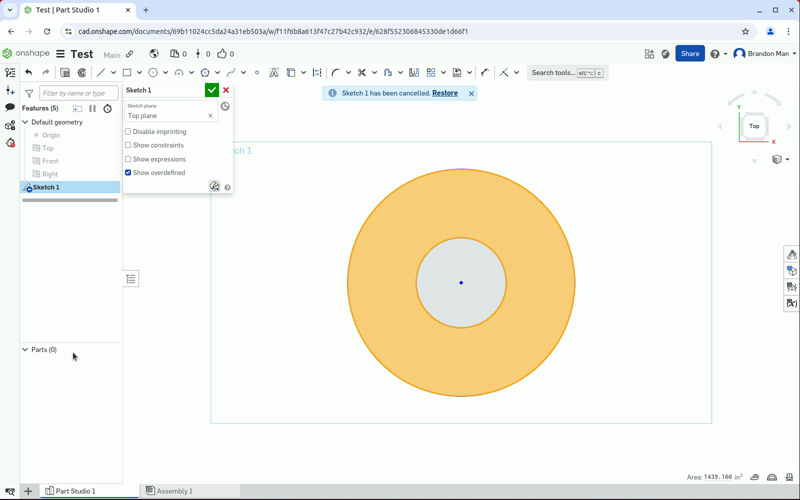
key(shift+e)
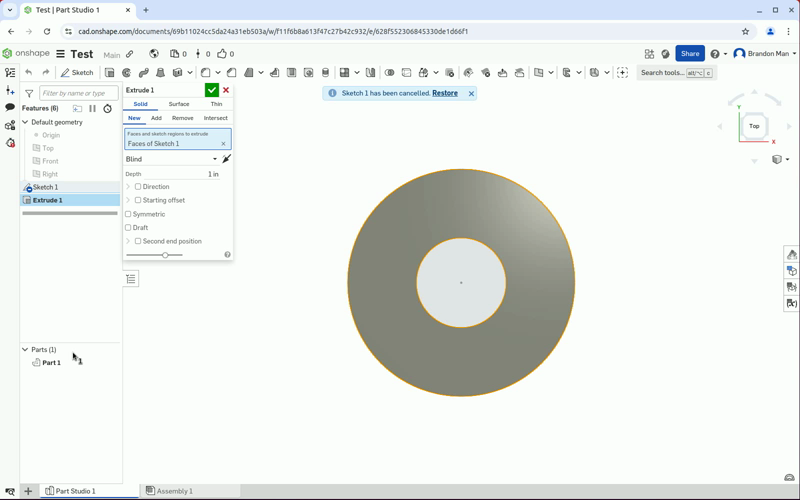
mouse_move(143, 106)
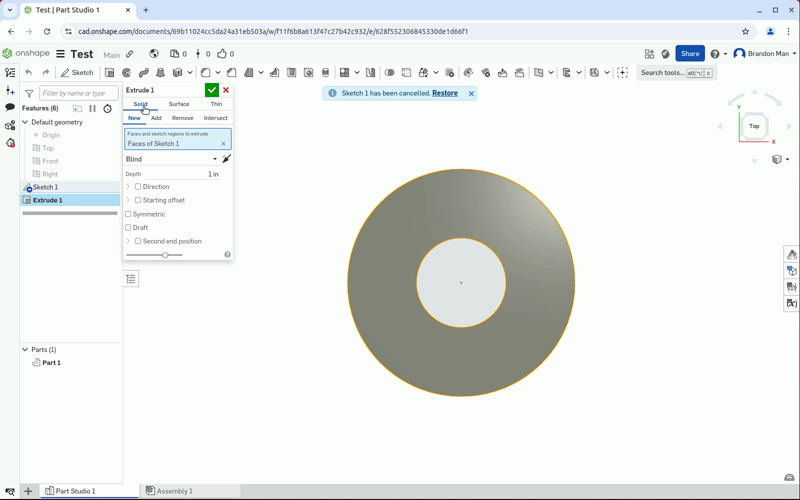
click(143, 106)
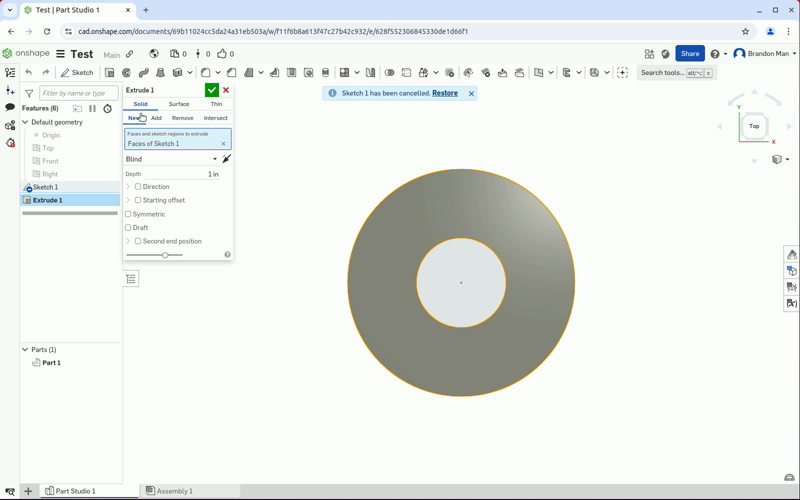
mouse_move(137, 120)
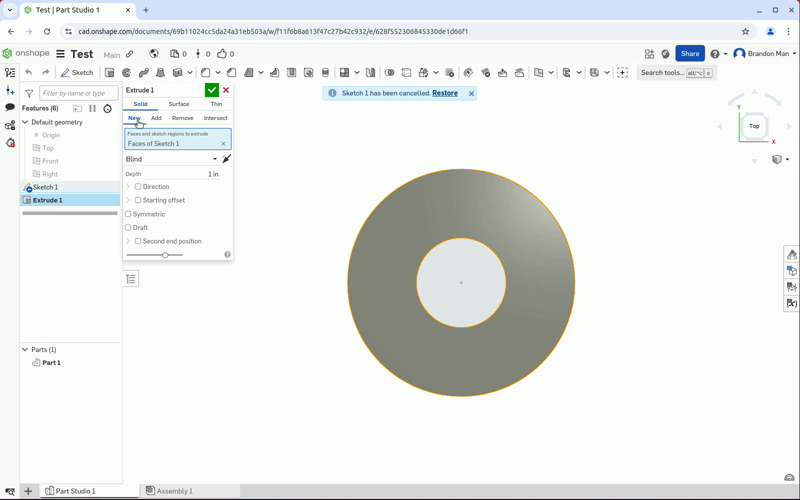
click(137, 120)
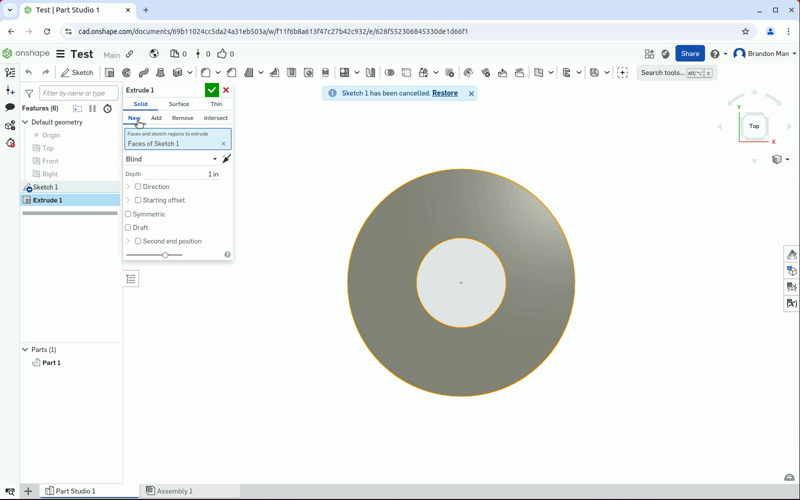
key(tab, 4)
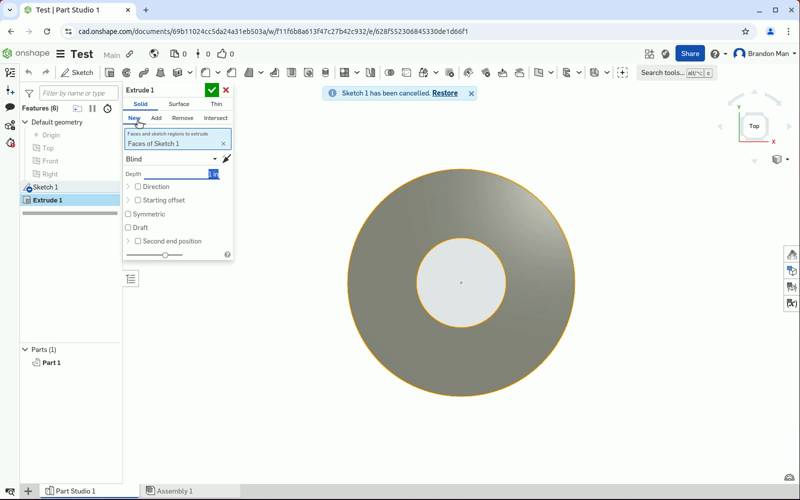
text(-0.241)
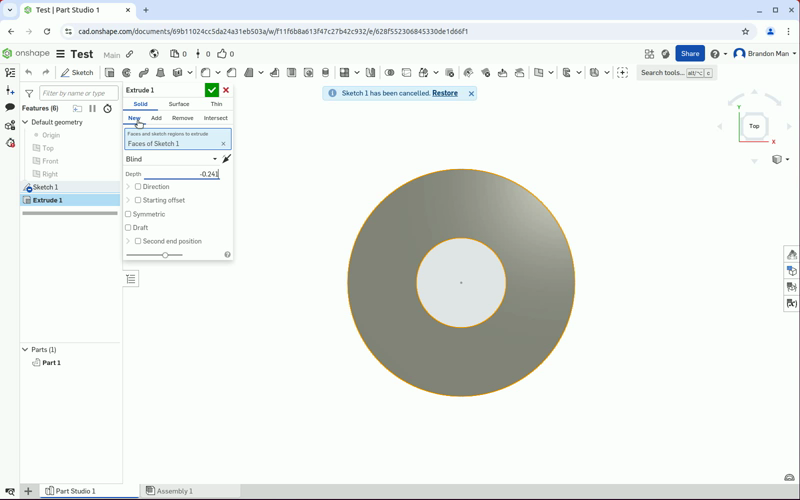
key(enter)
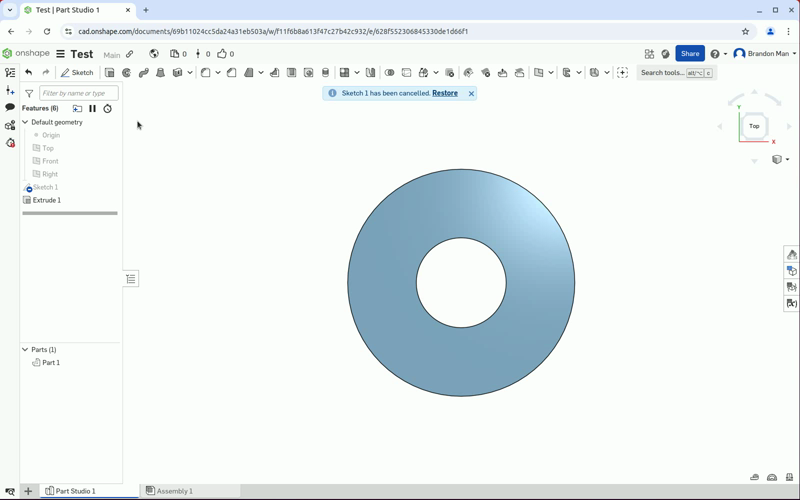
key(shift+h)
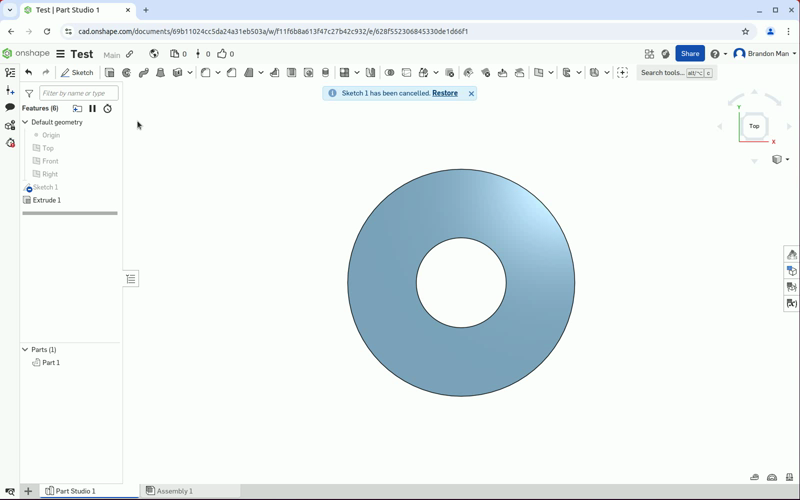
key(shift+h)
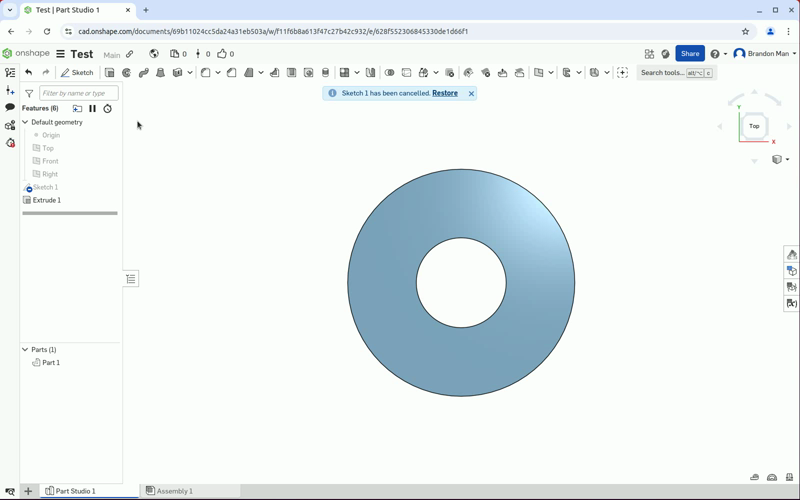
mouse_move(73, 189)
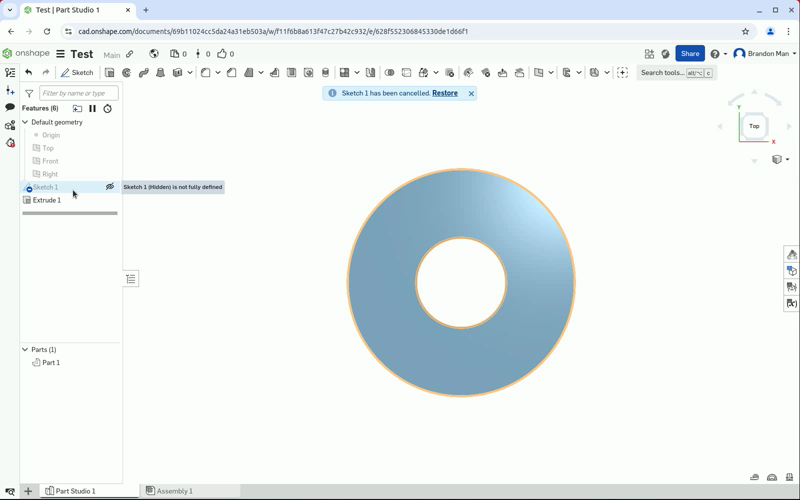
click(73, 189)
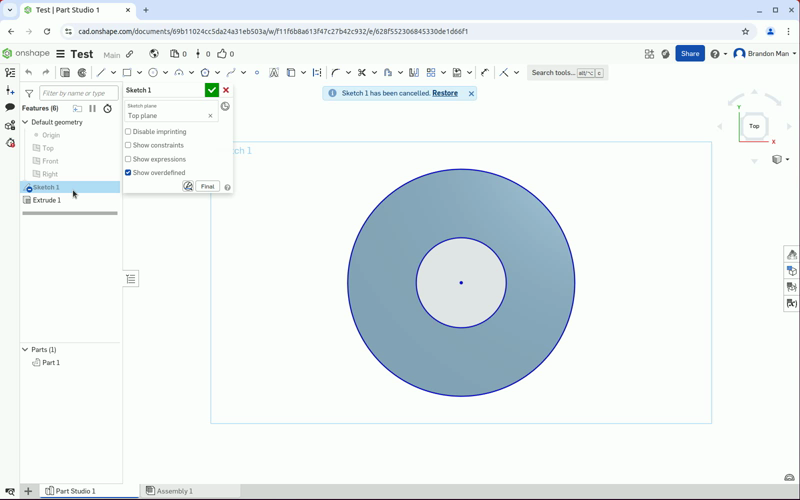
mouse_move(229, 92)
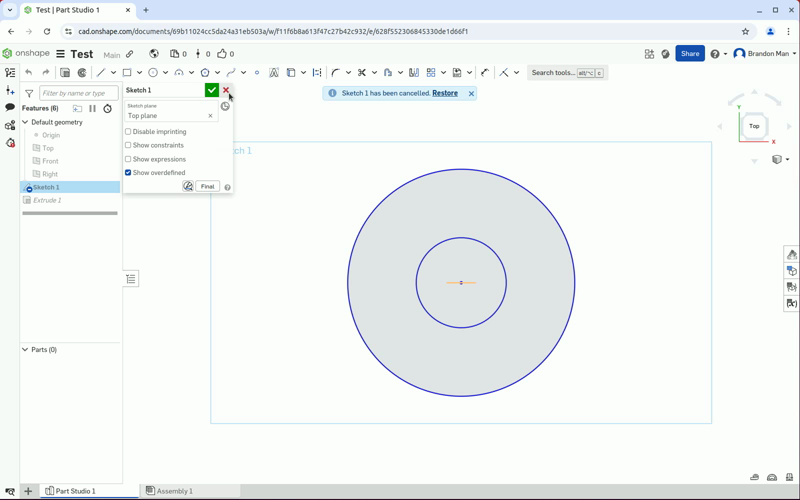
click(229, 92)
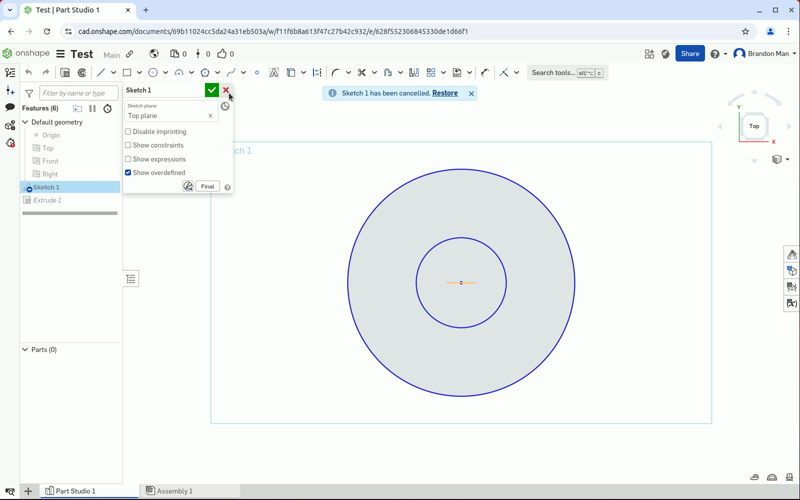
key(shift+s)
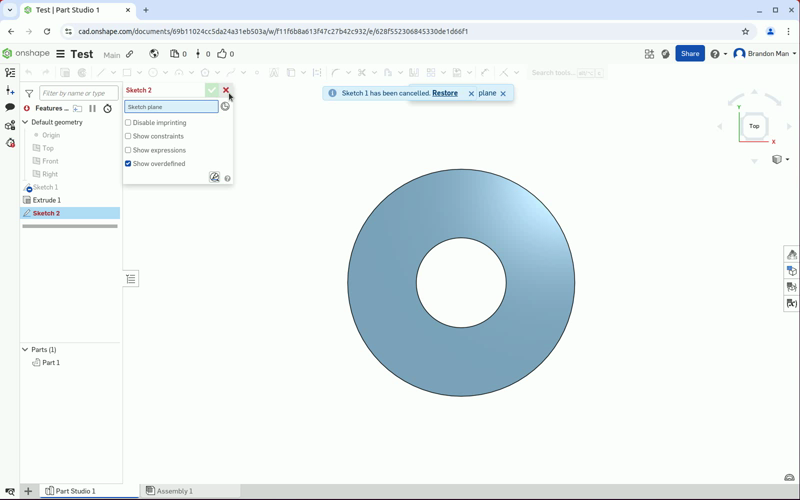
mouse_move(73, 150)
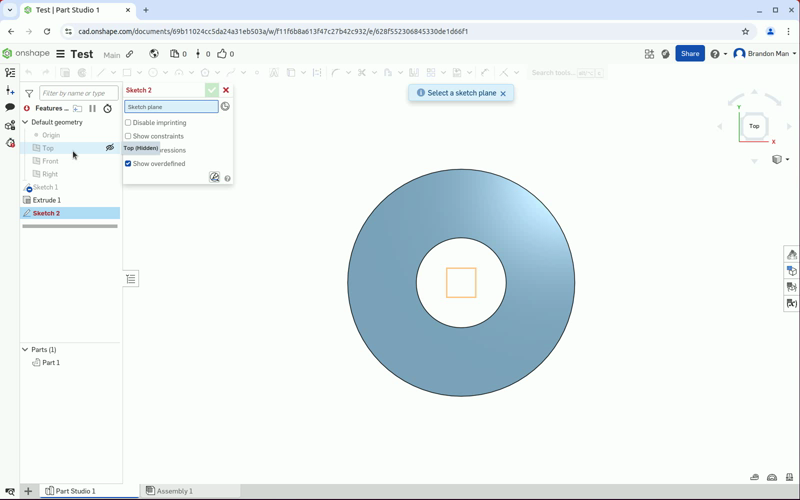
click(73, 150)
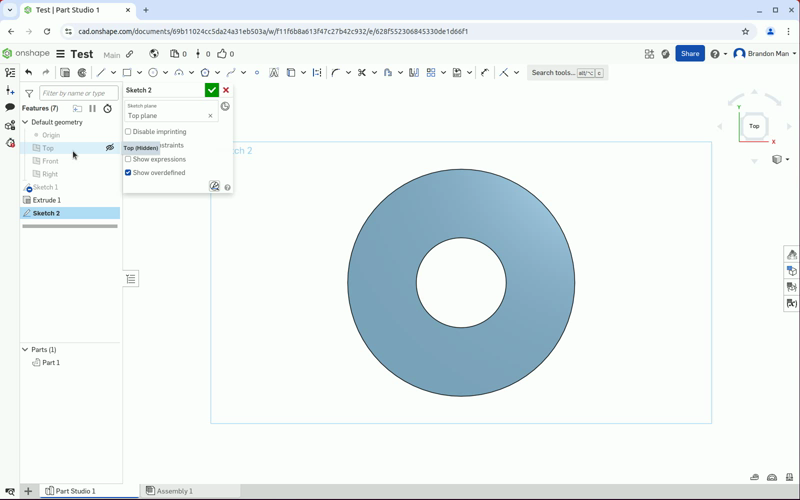
mouse_move(73, 352)
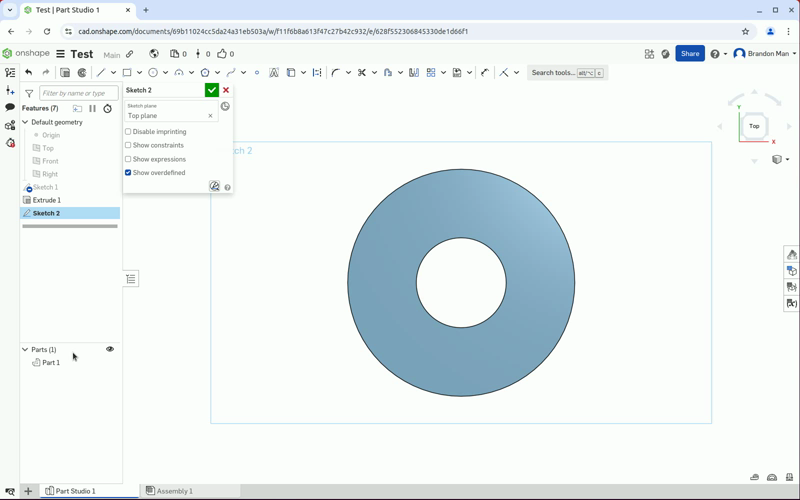
key(y)
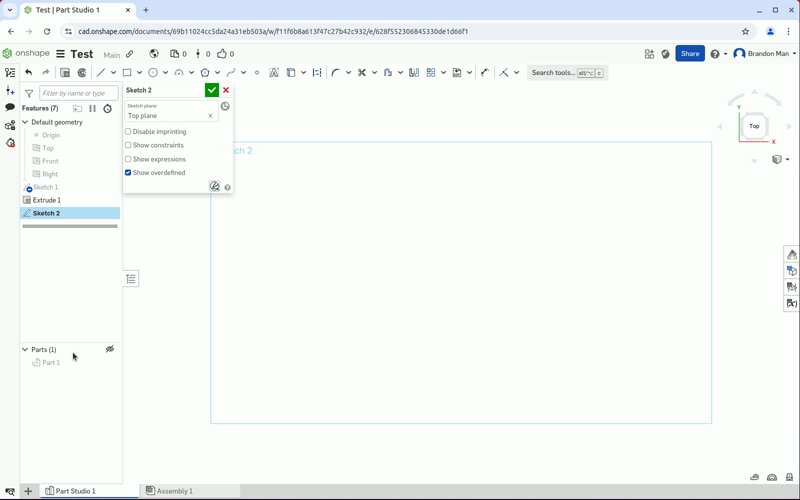
key(c)
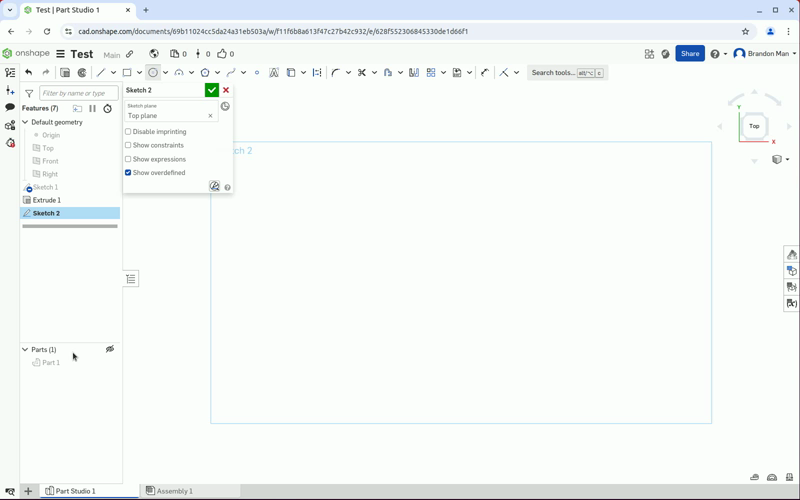
key_down(shift)
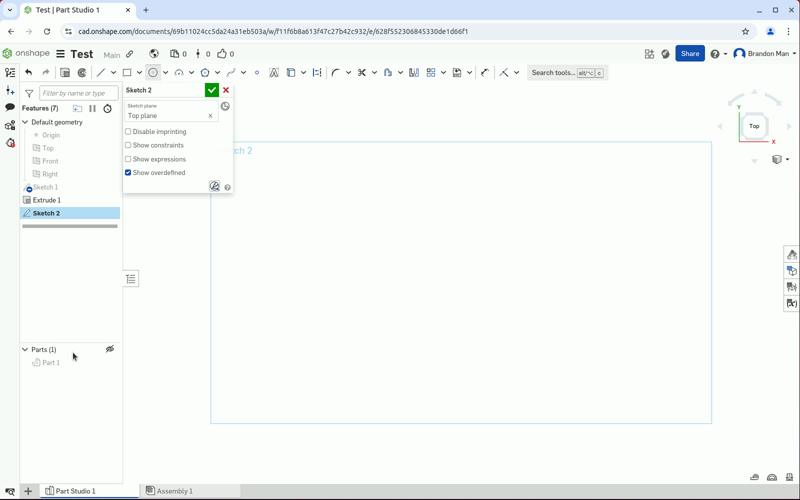
mouse_move(461, 282)
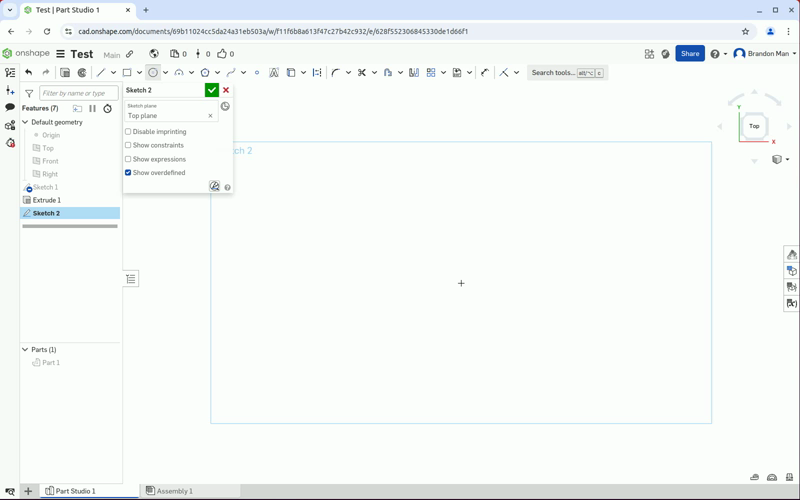
click(461, 282)
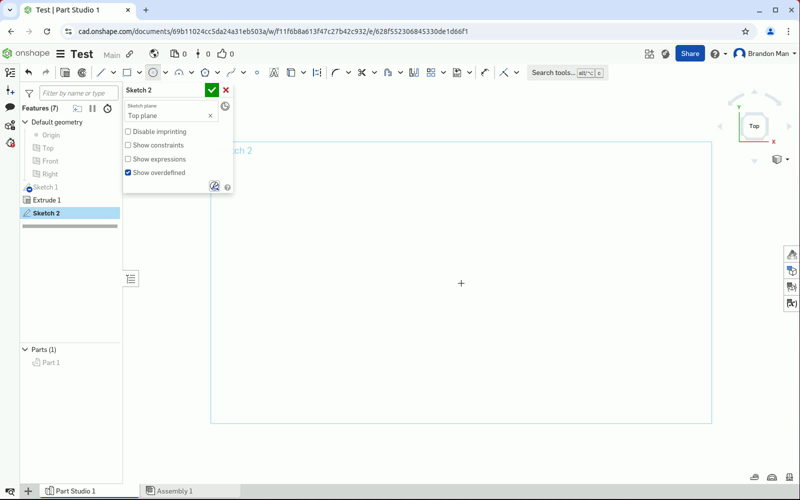
key_up(shift)
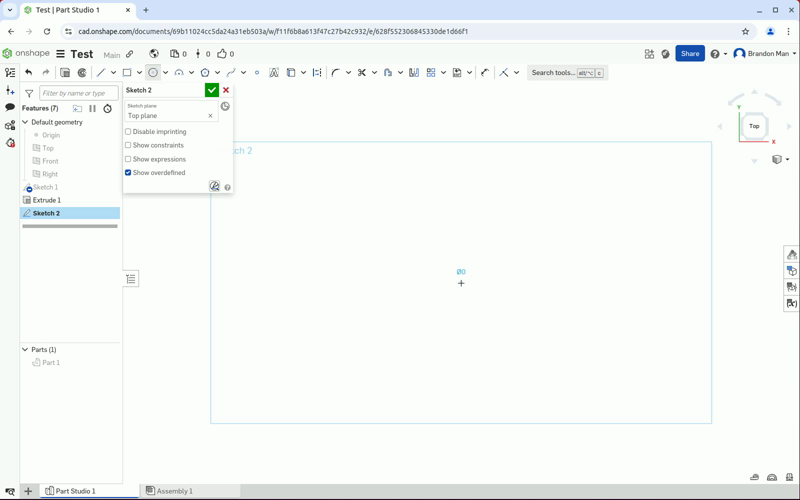
mouse_move(574, 282)
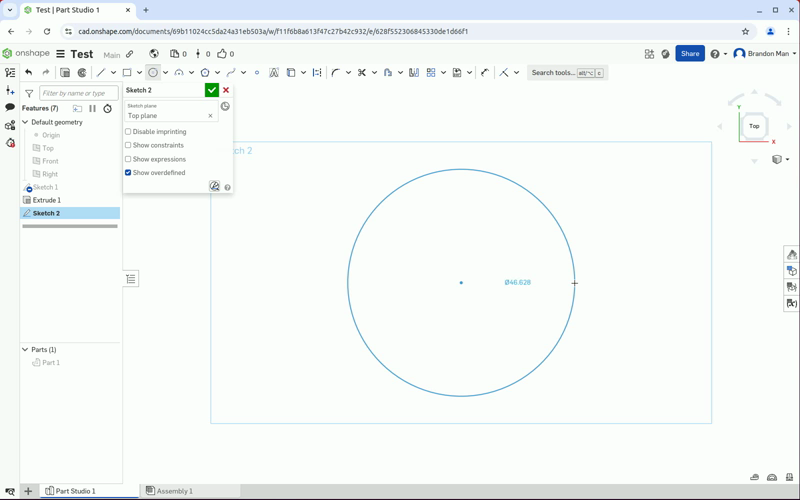
click(574, 282)
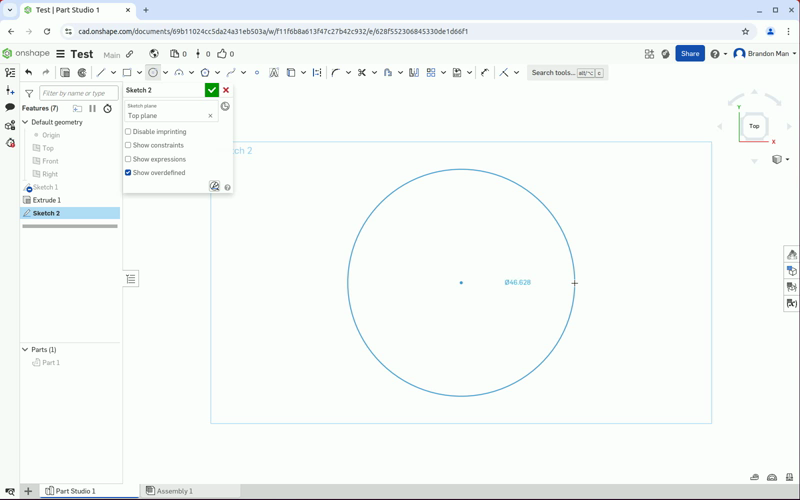
key(esc)
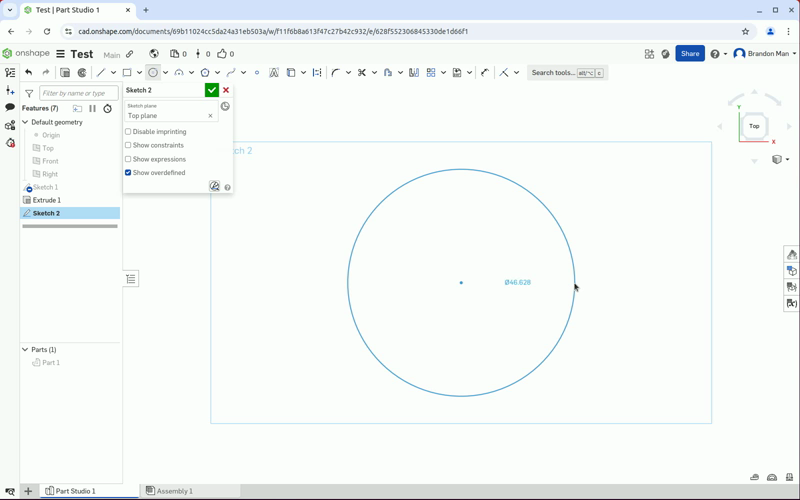
key(c)
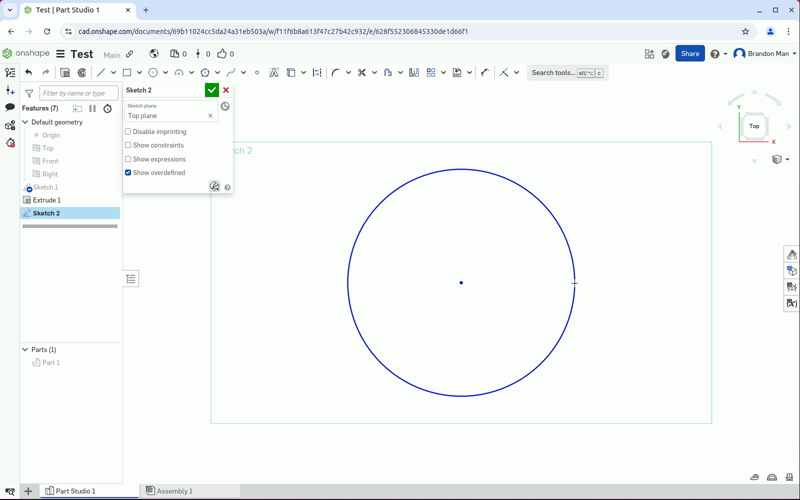
key_down(shift)
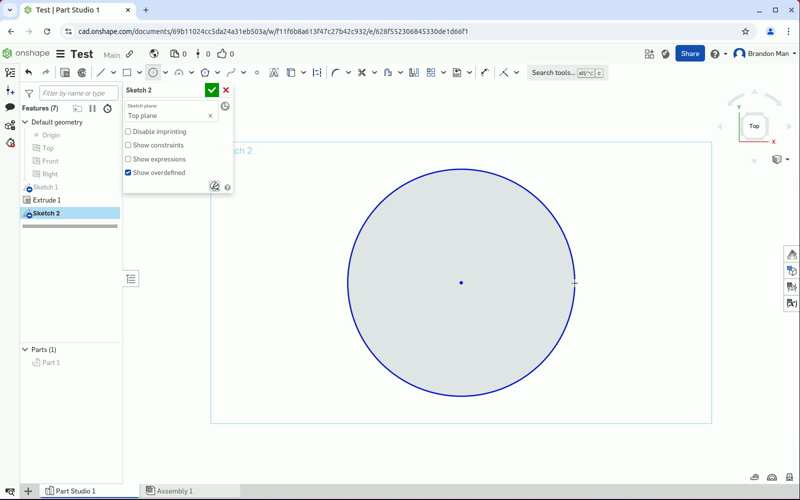
mouse_move(461, 282)
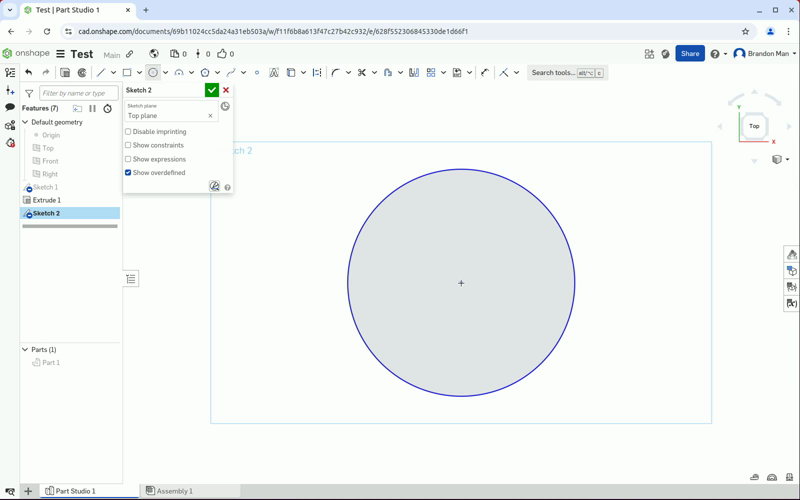
click(461, 282)
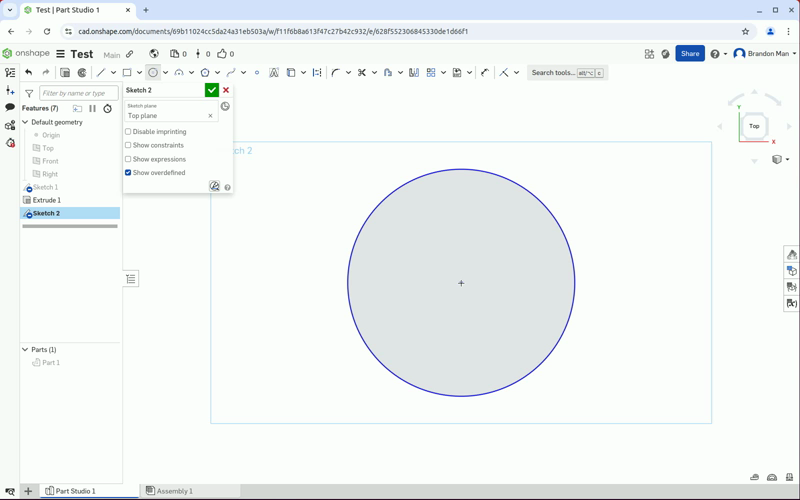
key_up(shift)
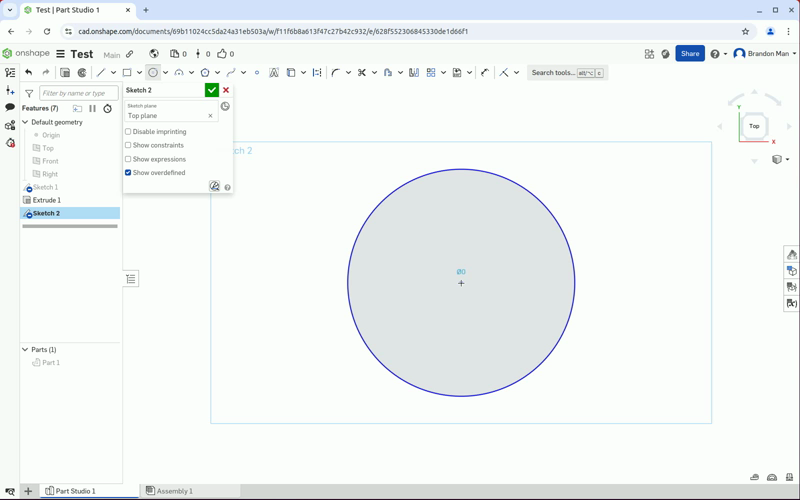
mouse_move(506, 282)
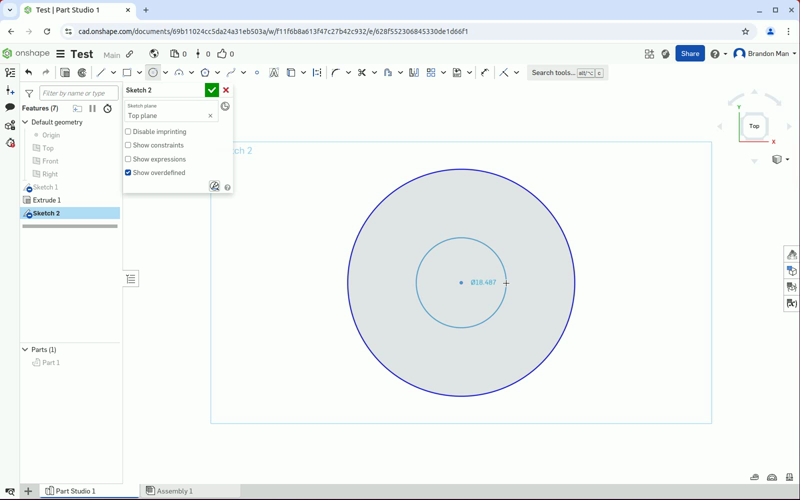
click(506, 282)
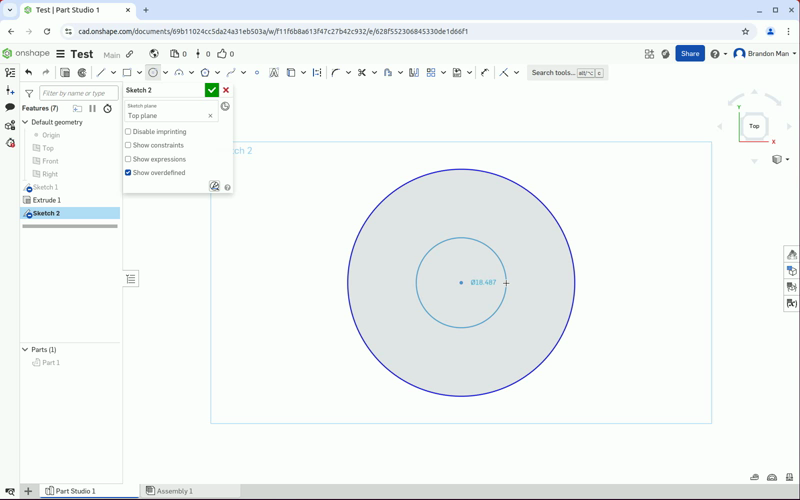
key(esc)
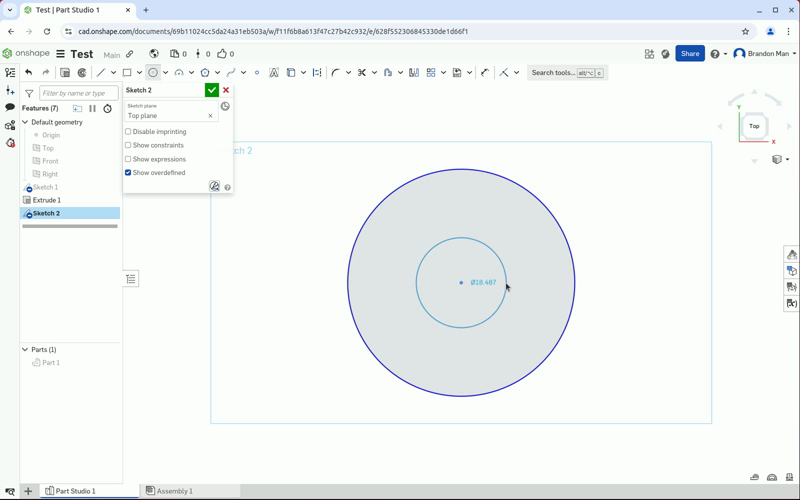
mouse_move(512, 212)
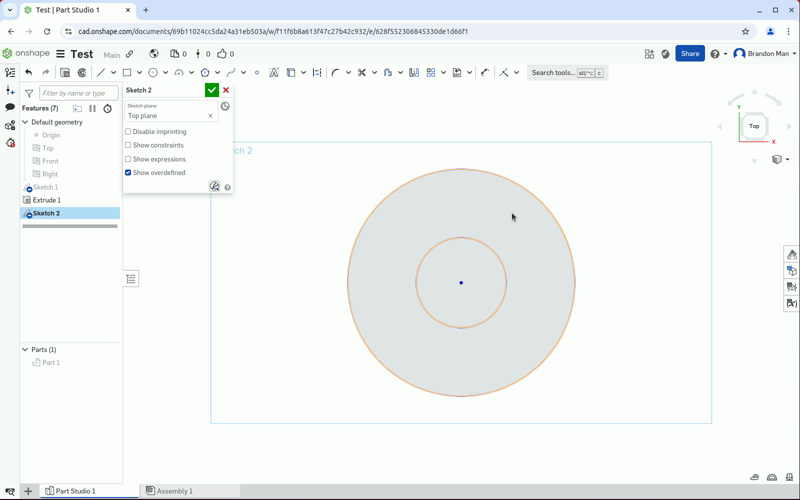
click(512, 212)
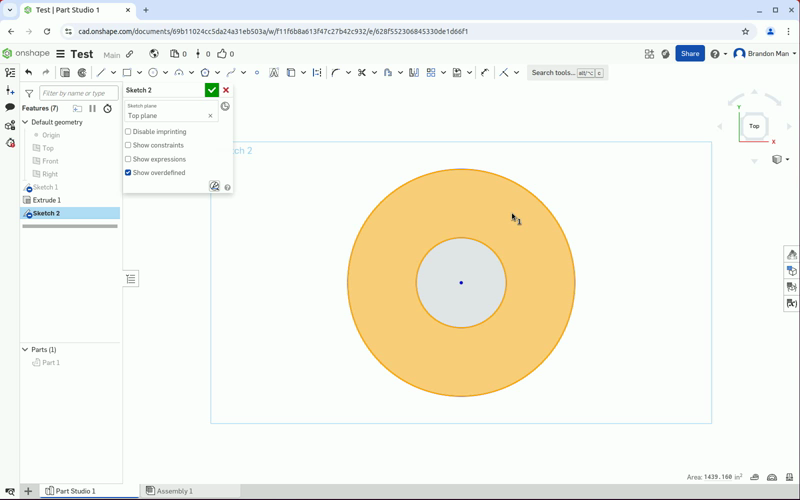
mouse_move(73, 352)
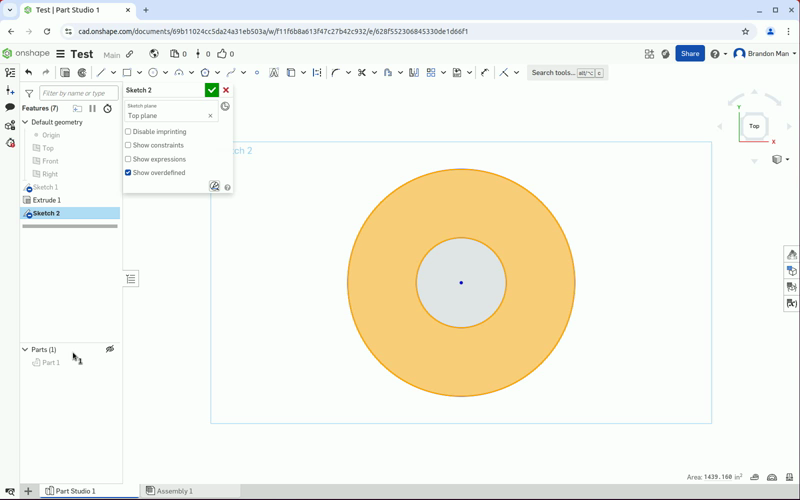
key(shift+y)
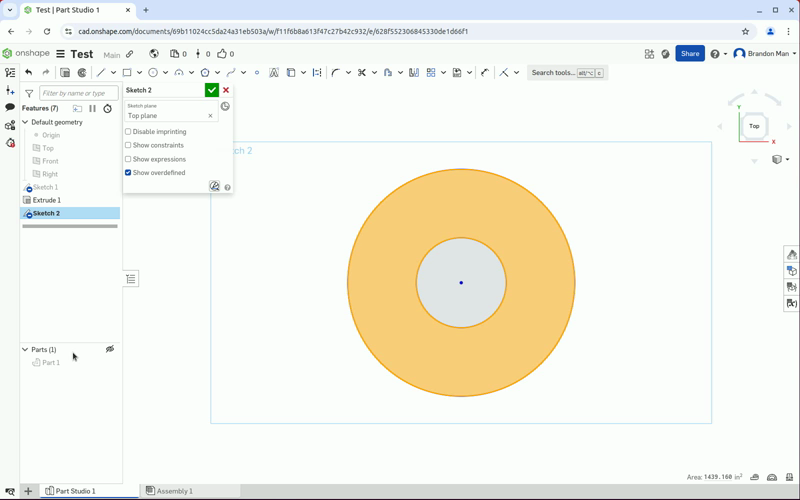
key(shift+e)
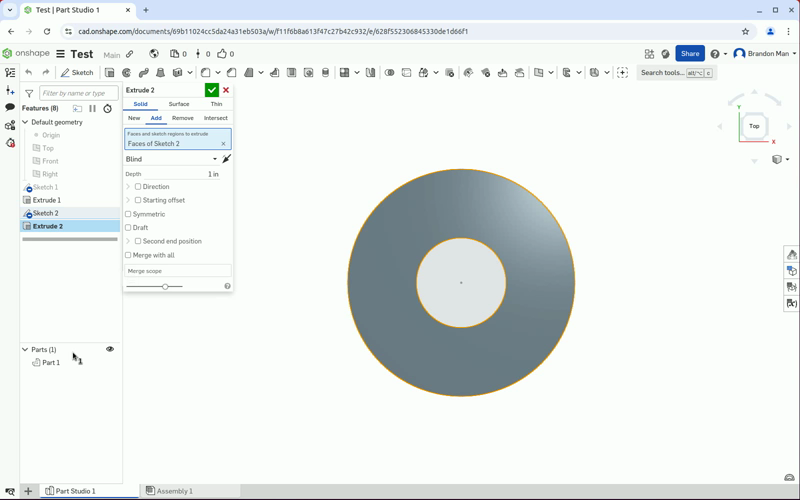
mouse_move(143, 106)
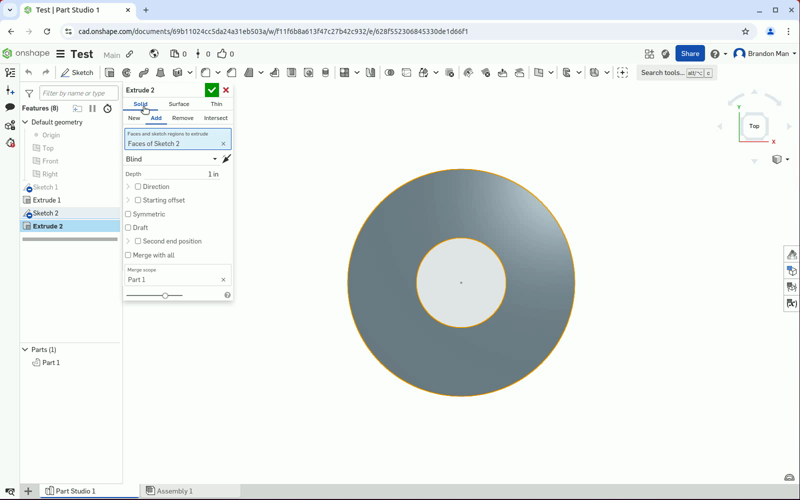
click(143, 106)
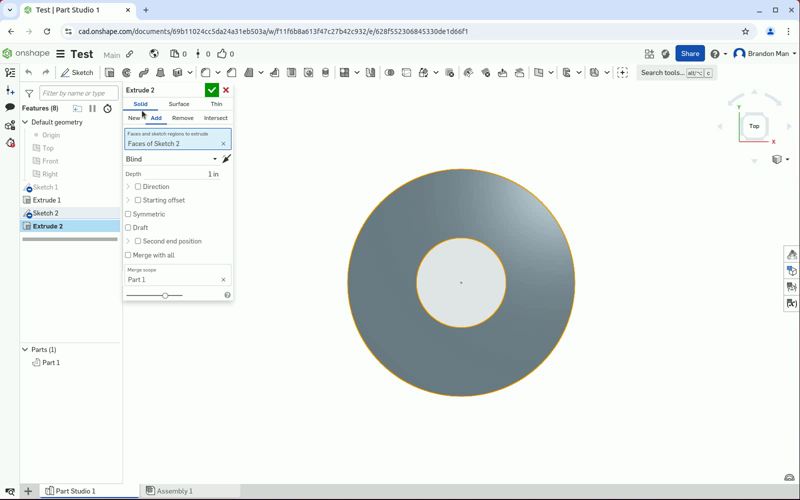
mouse_move(137, 120)
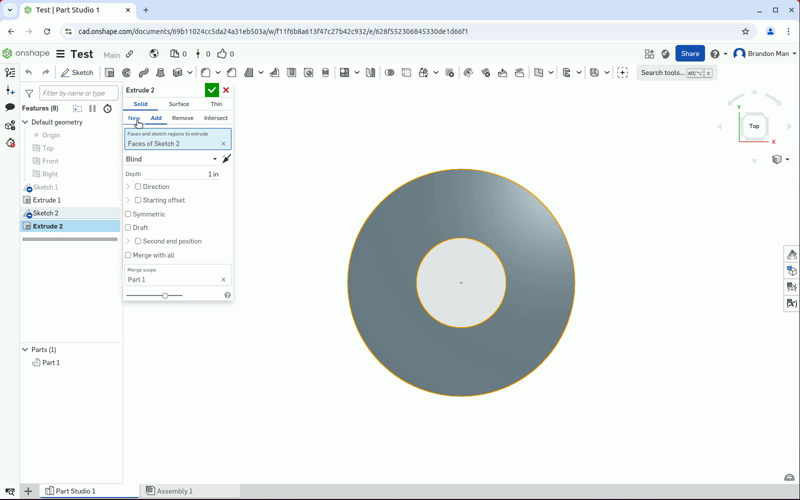
click(137, 120)
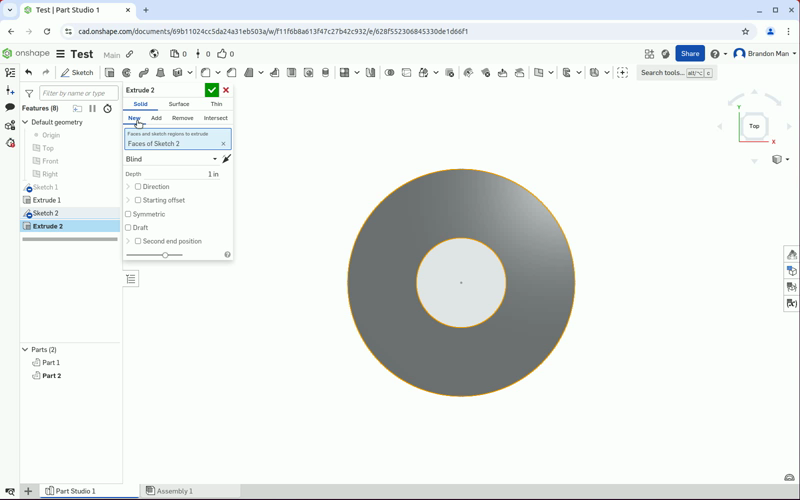
key(tab, 4)
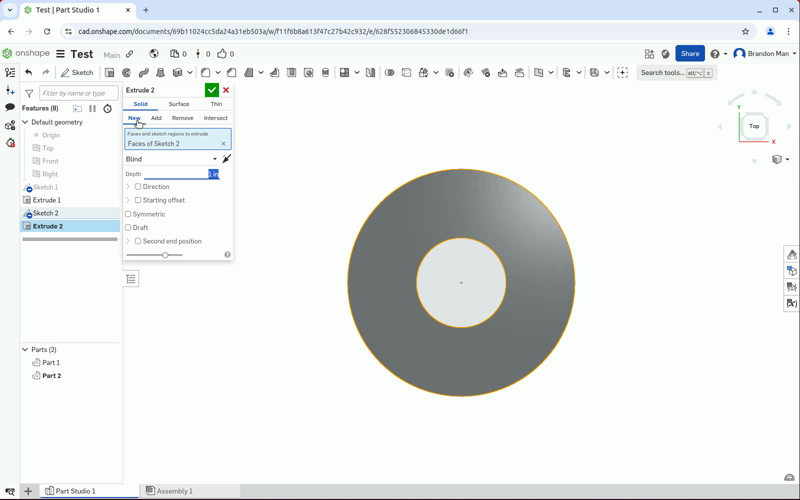
text(-3.37)
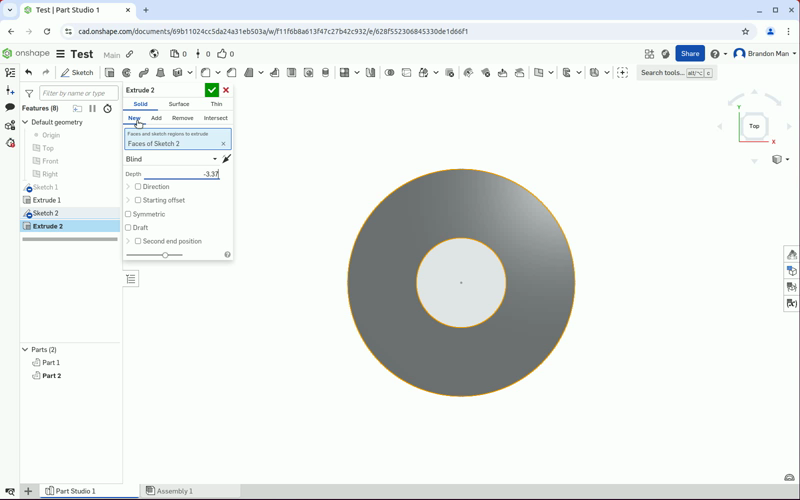
key(enter)
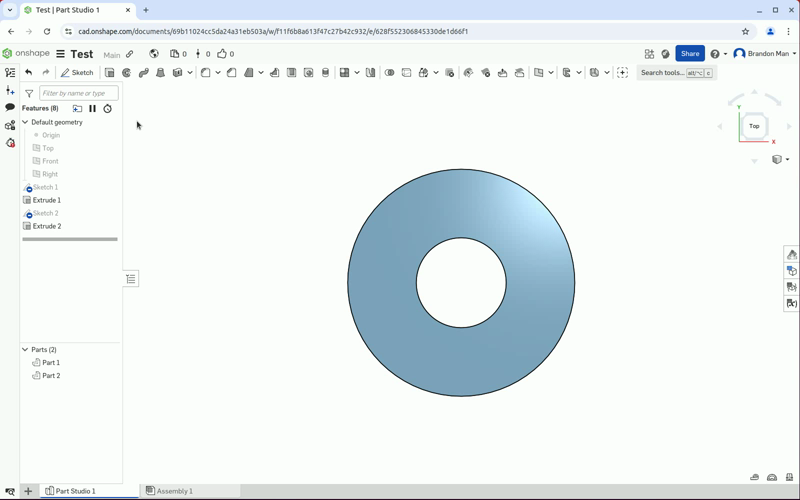
key(shift+h)
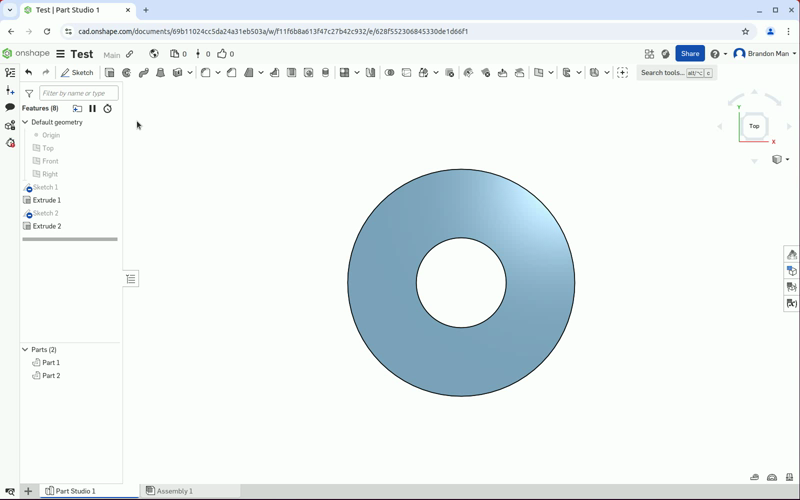
key(shift+h)
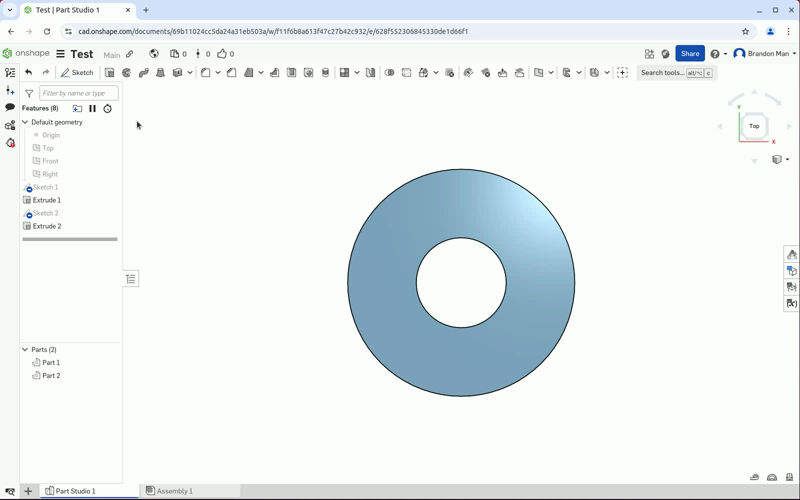
mouse_move(73, 189)
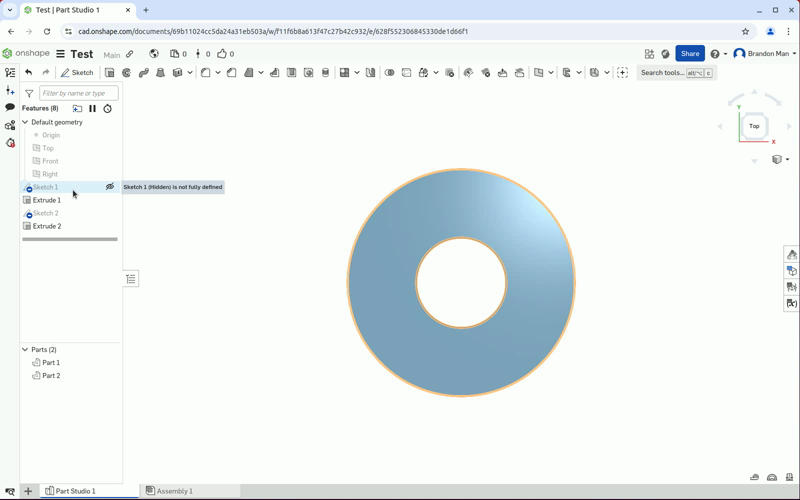
click(73, 189)
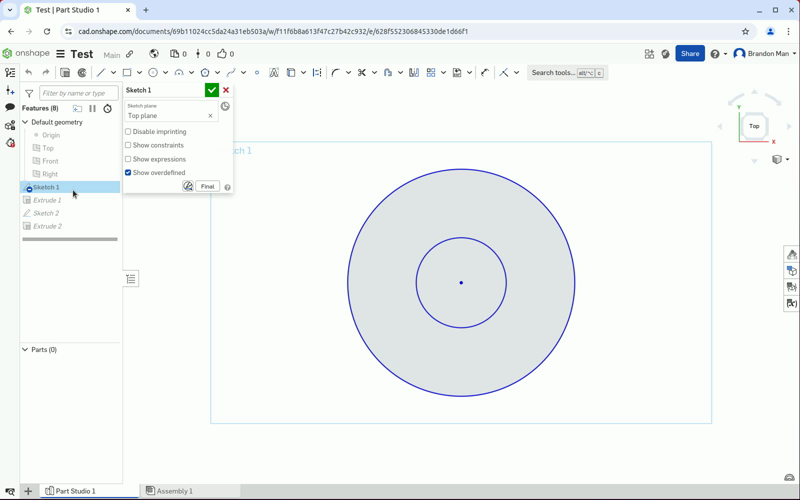
mouse_move(229, 92)
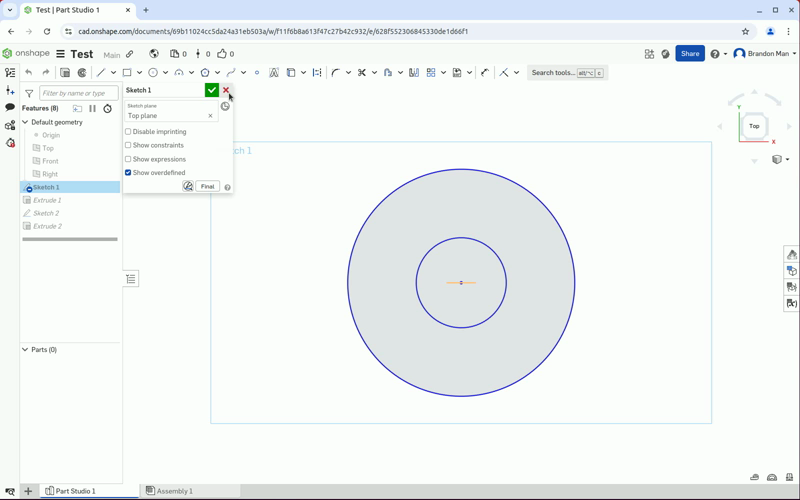
click(229, 92)
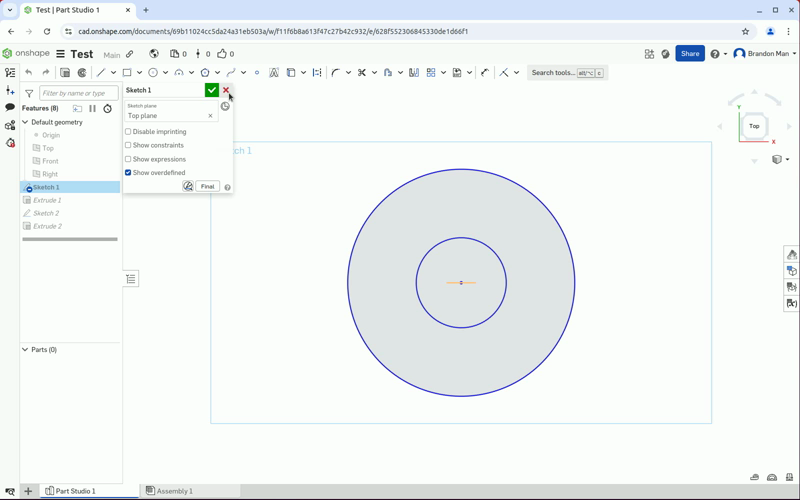
key(shift+s)
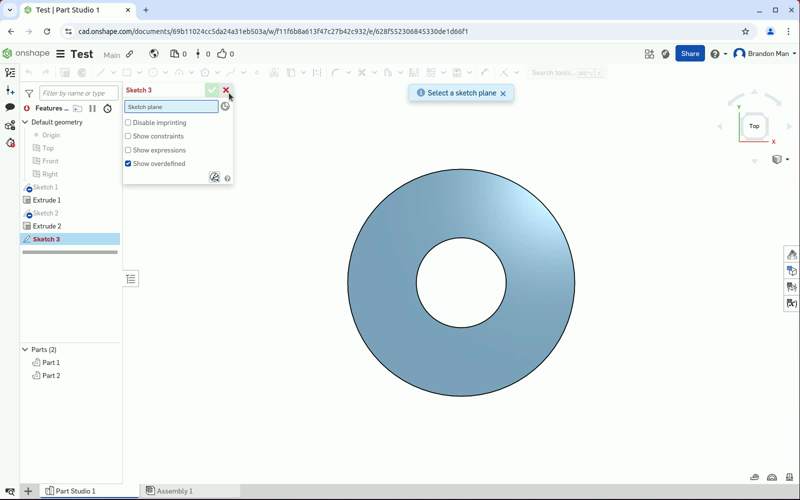
mouse_move(73, 150)
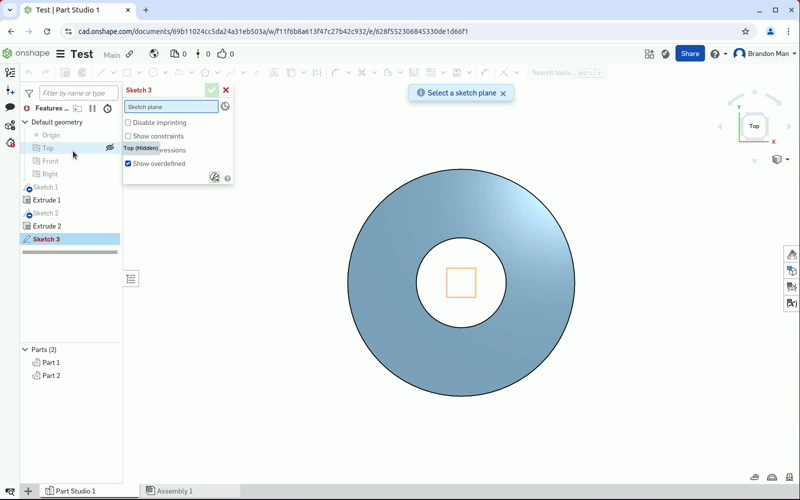
click(73, 150)
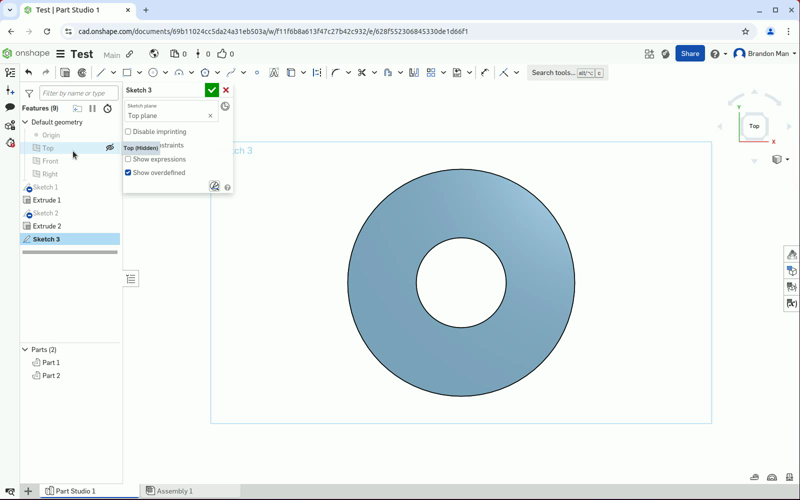
mouse_move(73, 352)
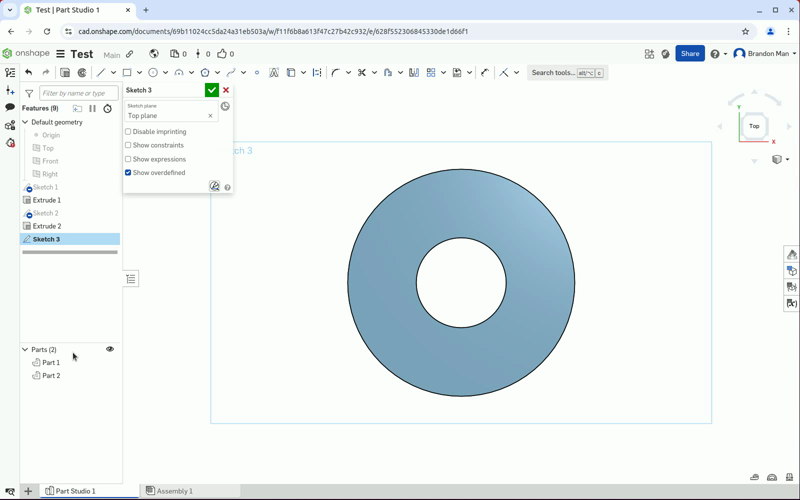
key(y)
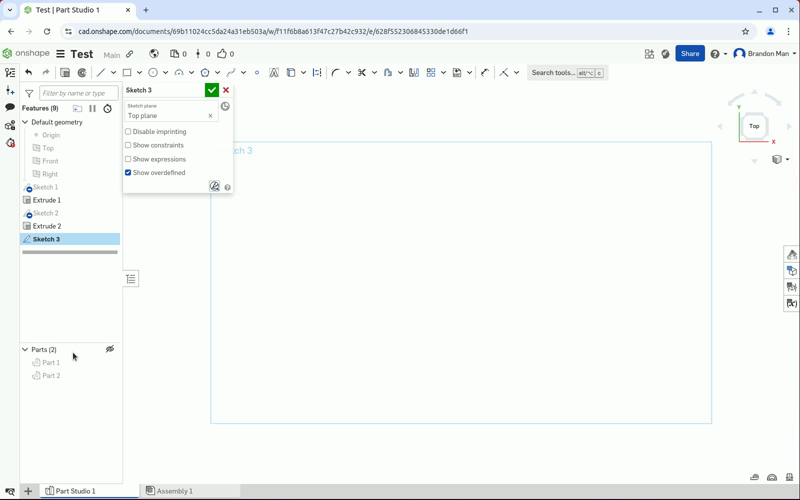
key(c)
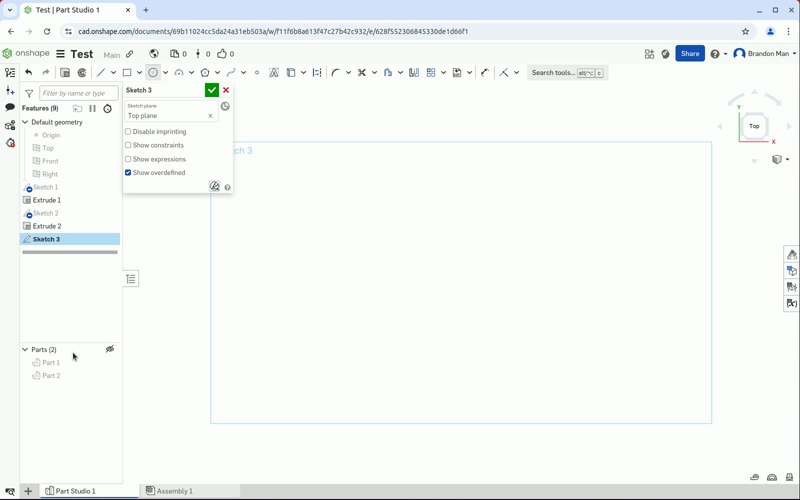
key_down(shift)
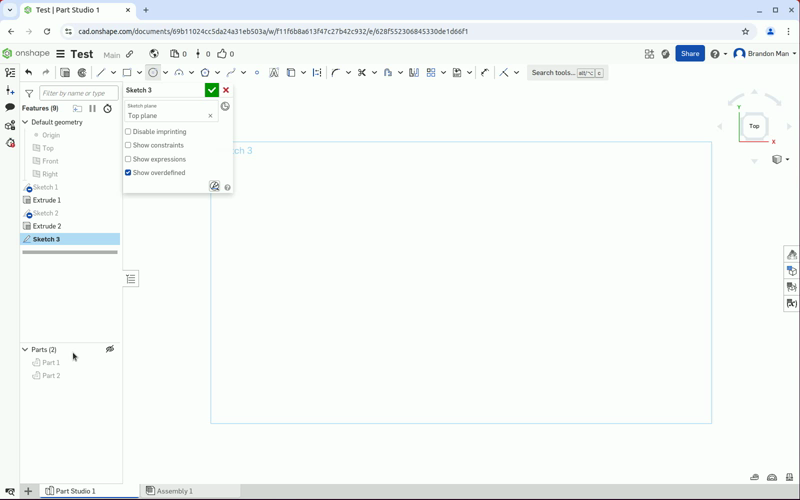
mouse_move(461, 282)
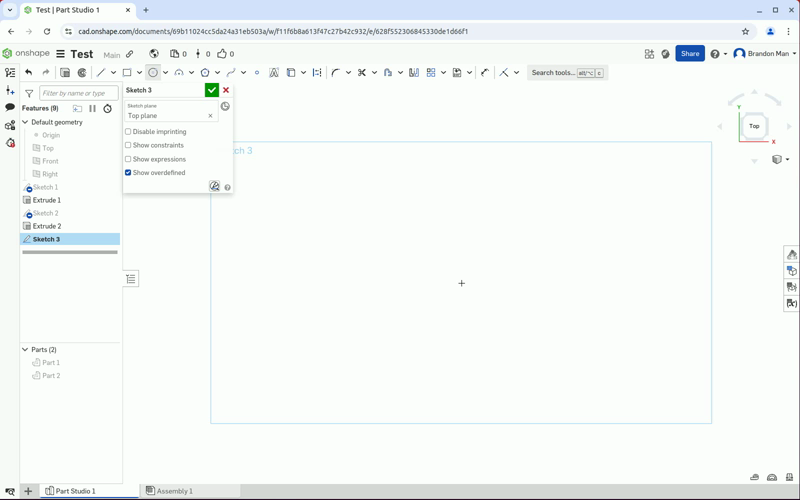
click(461, 282)
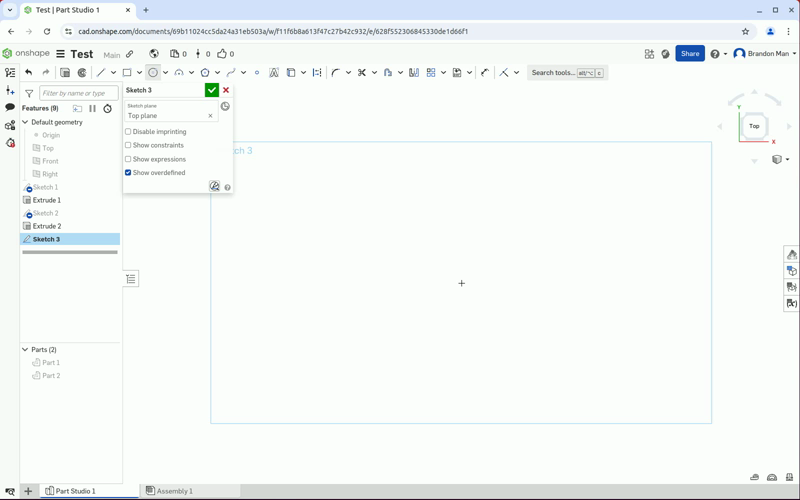
key_up(shift)
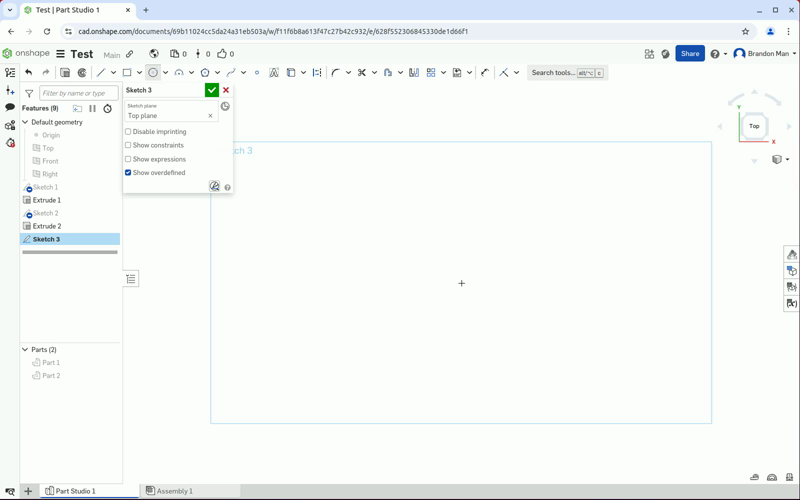
mouse_move(507, 282)
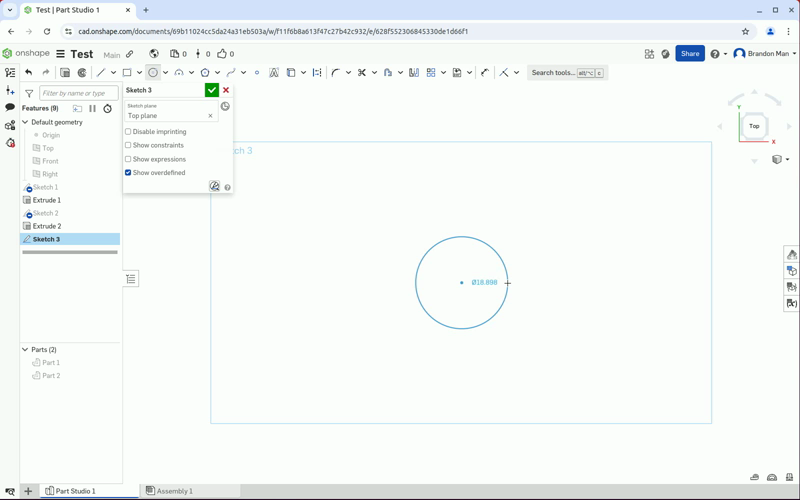
click(507, 282)
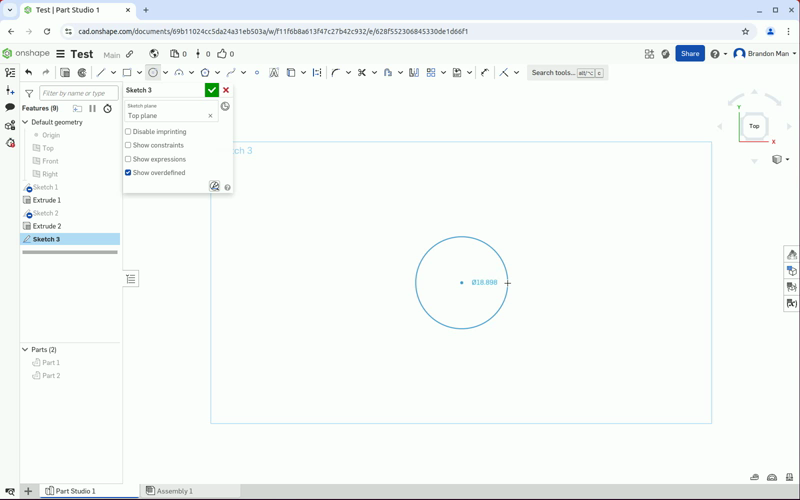
key(esc)
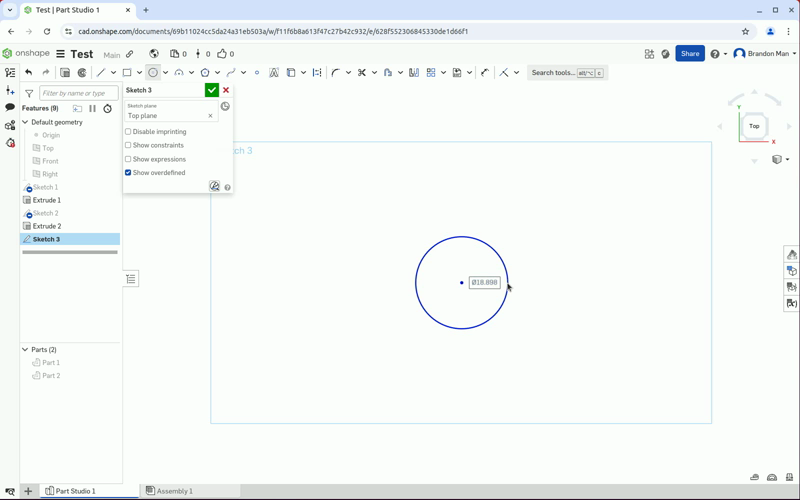
mouse_move(423, 284)
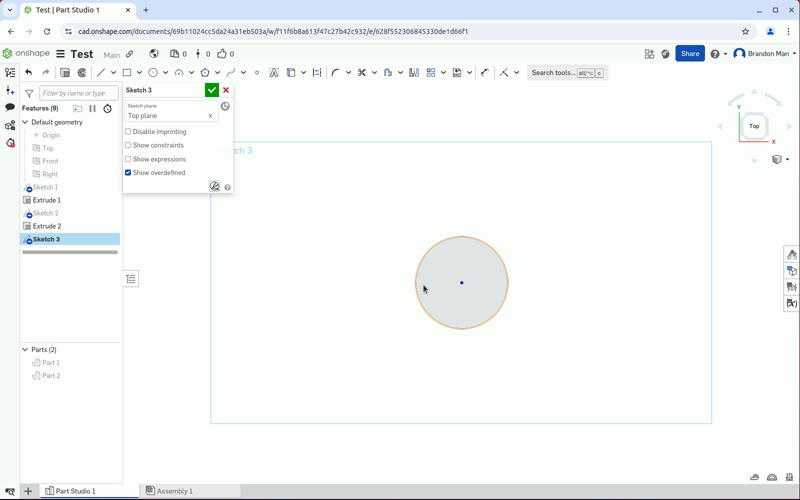
click(423, 284)
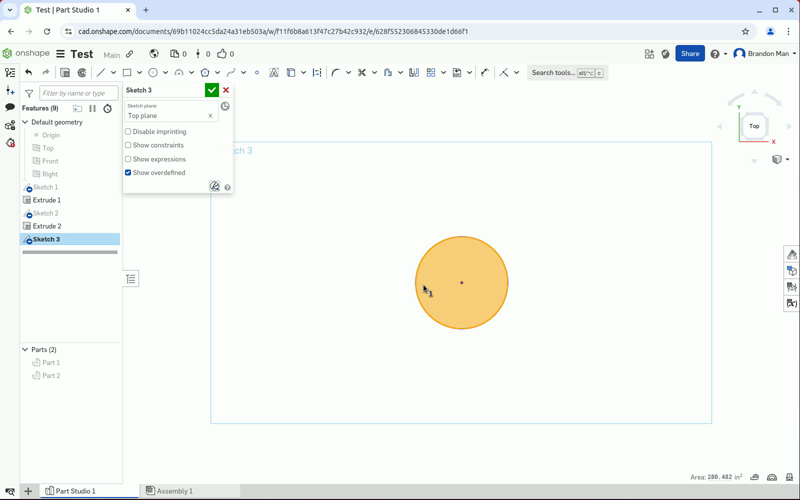
mouse_move(73, 352)
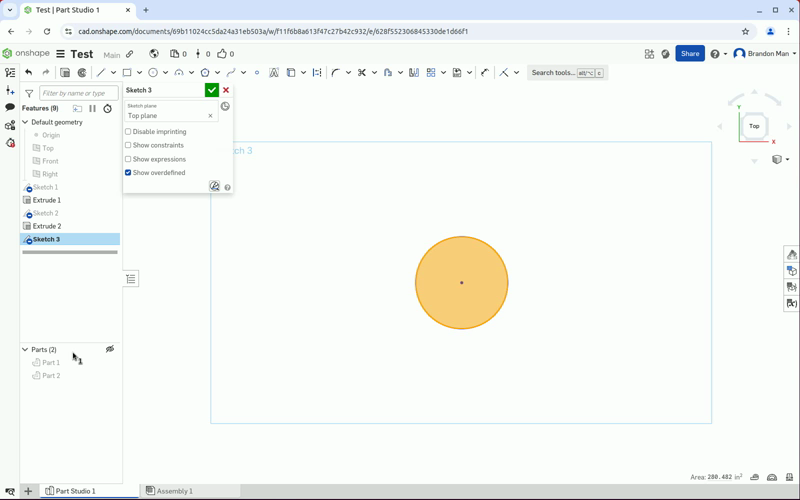
key(shift+y)
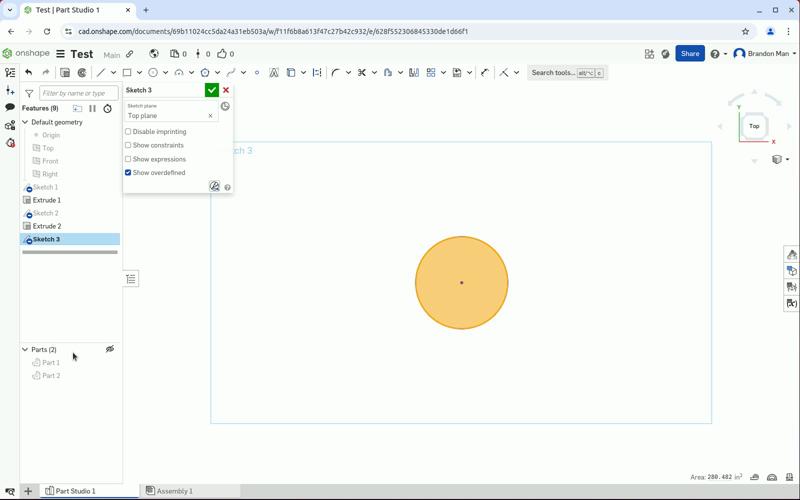
key(shift+e)
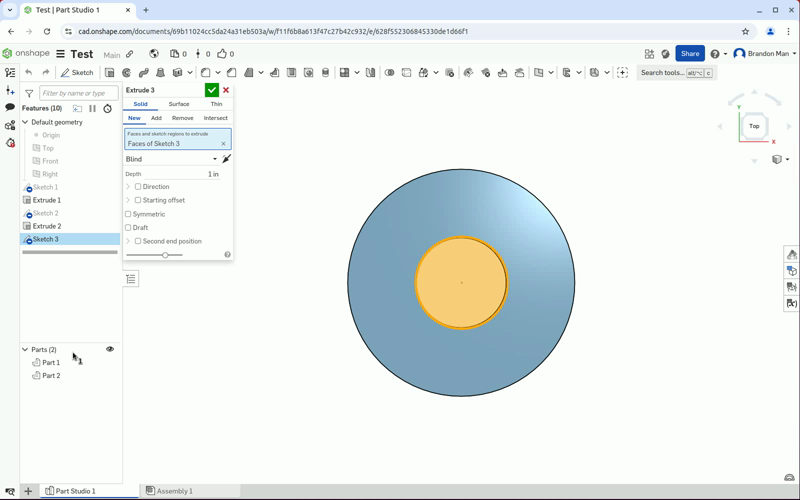
mouse_move(143, 106)
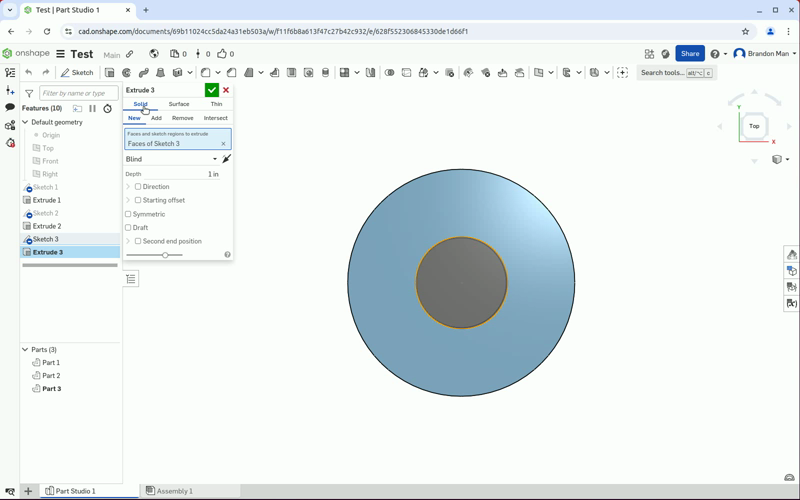
click(143, 106)
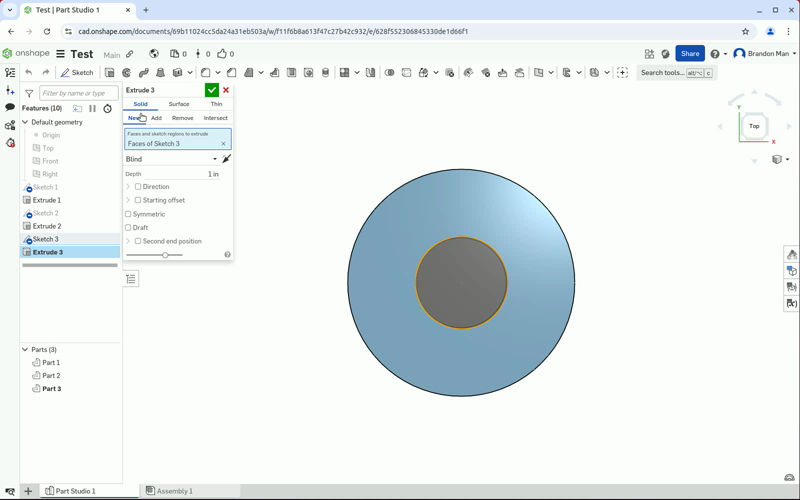
mouse_move(137, 120)
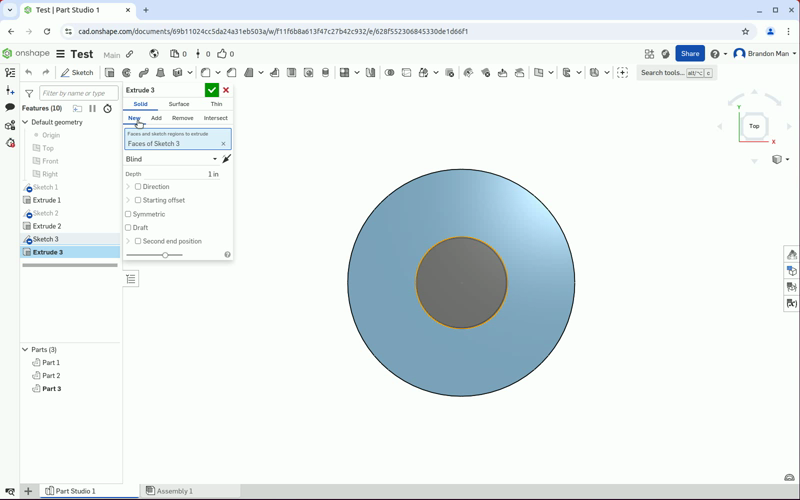
click(137, 120)
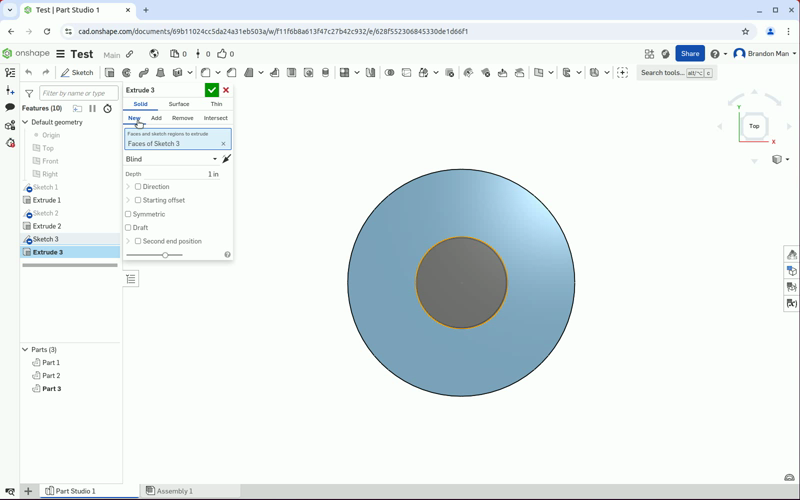
key(tab, 4)
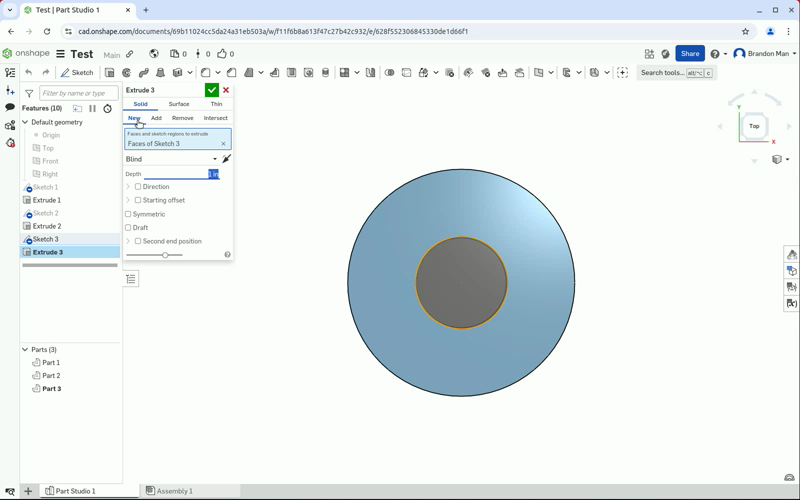
text(-3.37)
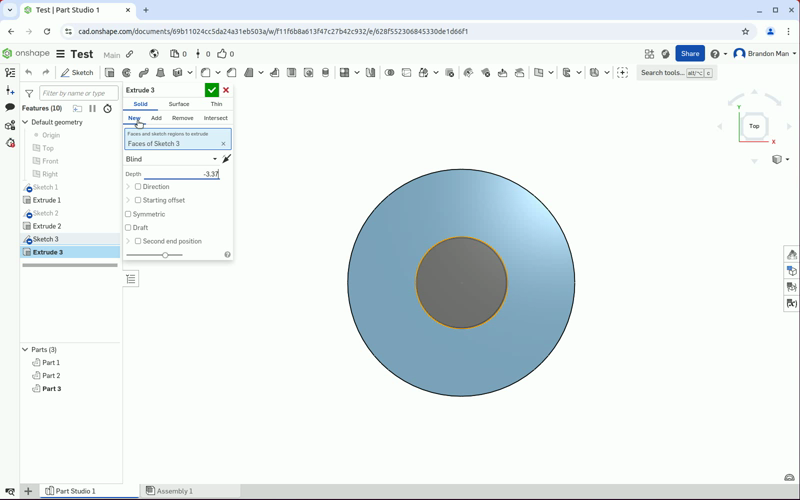
key(enter)
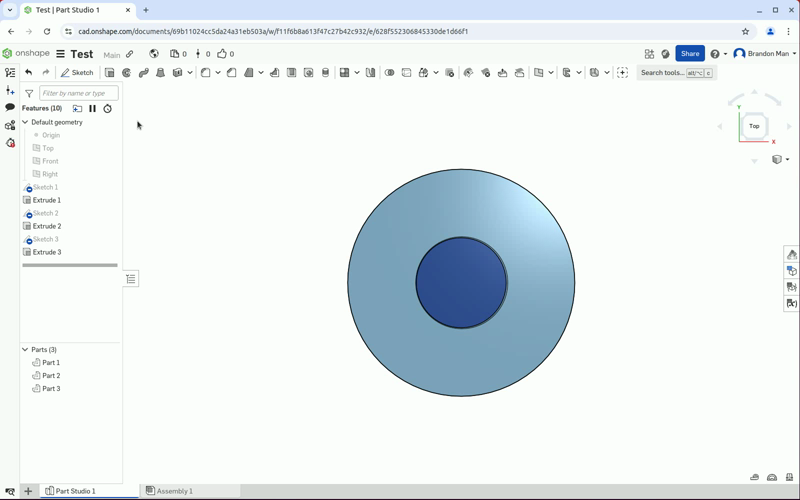
key(shift+h)
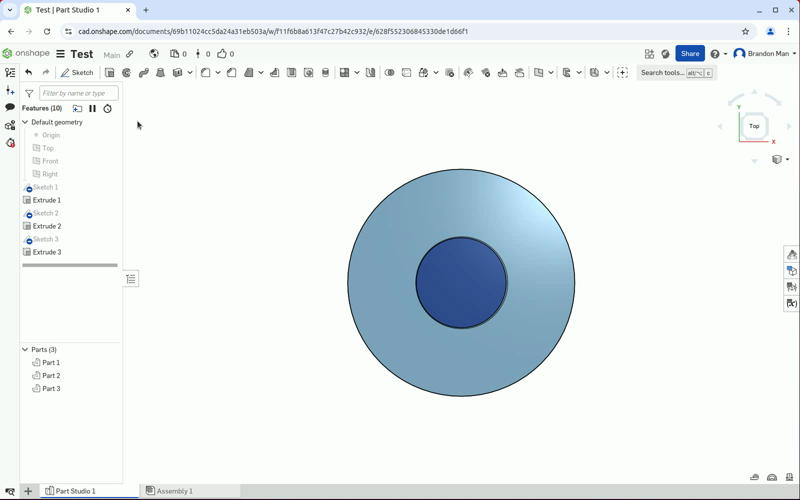
key(shift+h)
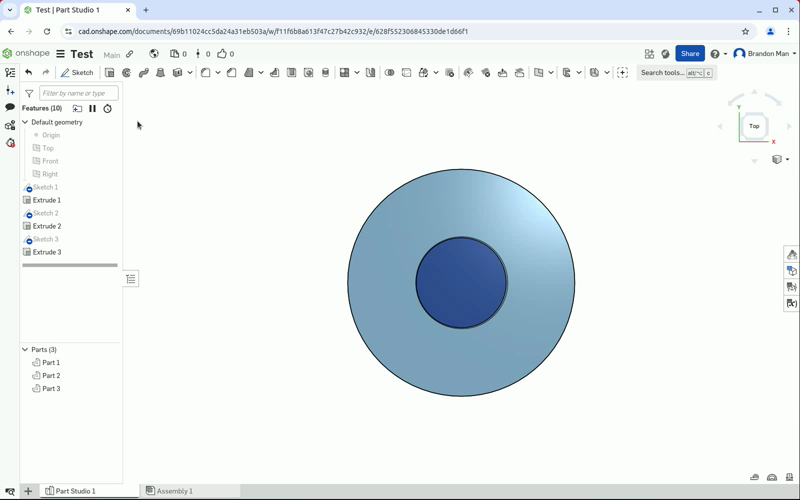
key(shift+7)
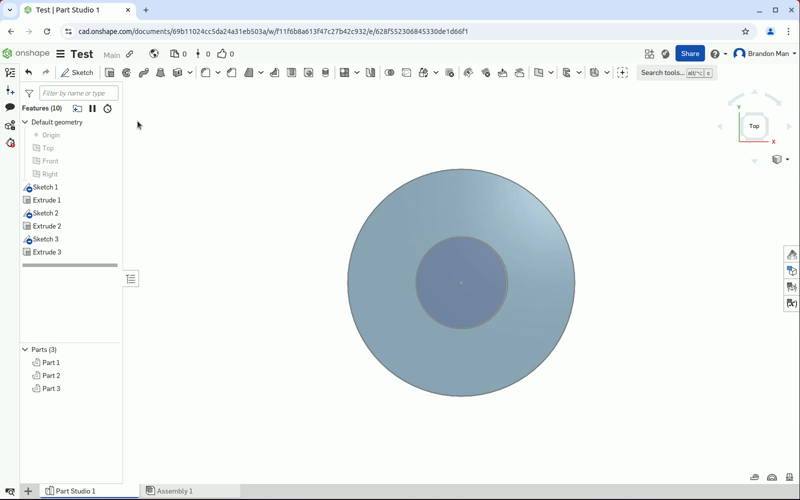
key(up, 3)
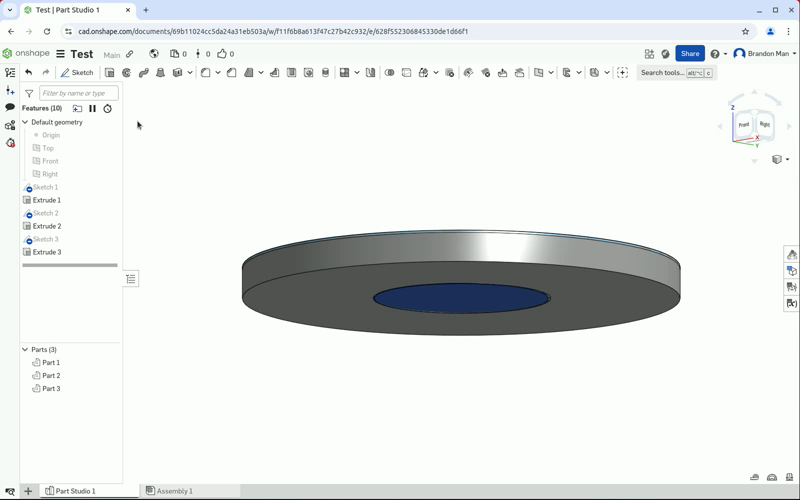
key(left, 3)
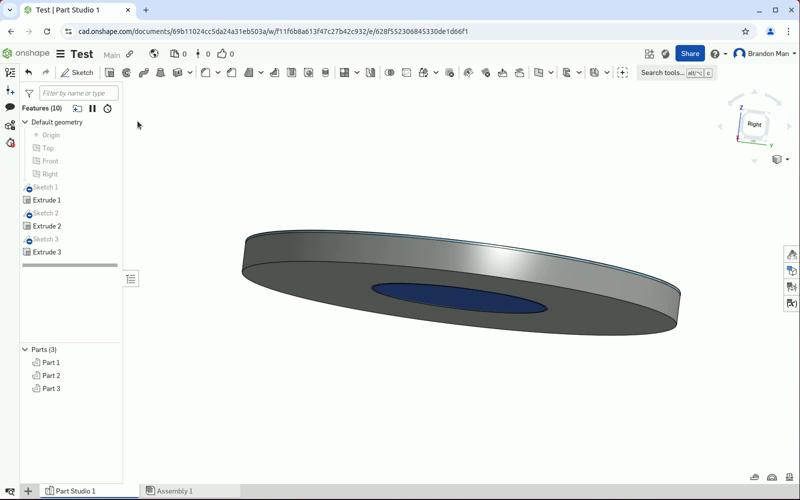
key(right, 3)
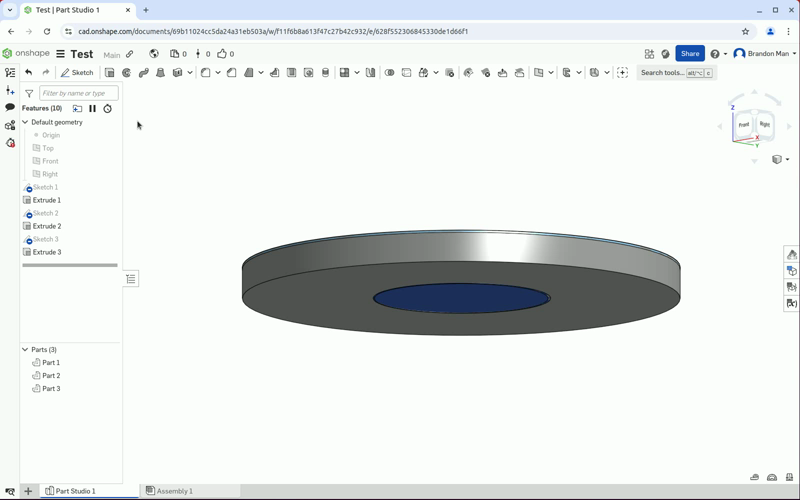
key(down, 3)
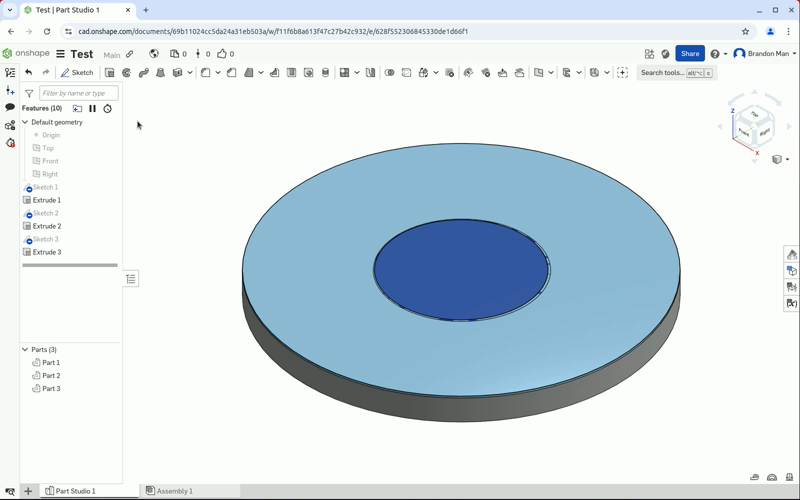
mouse_move(73, 189)
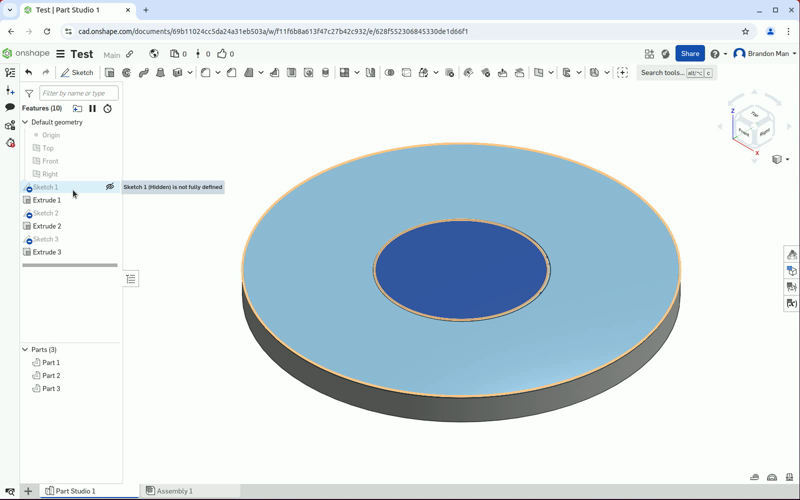
click(73, 189)